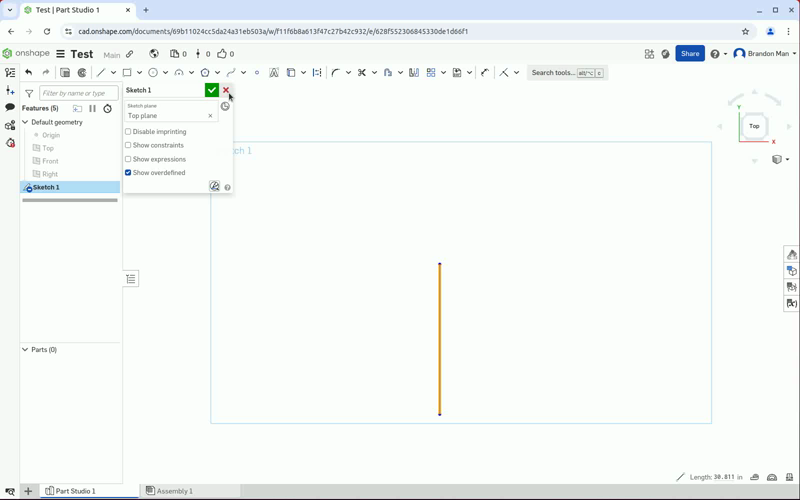
key(shift+h)
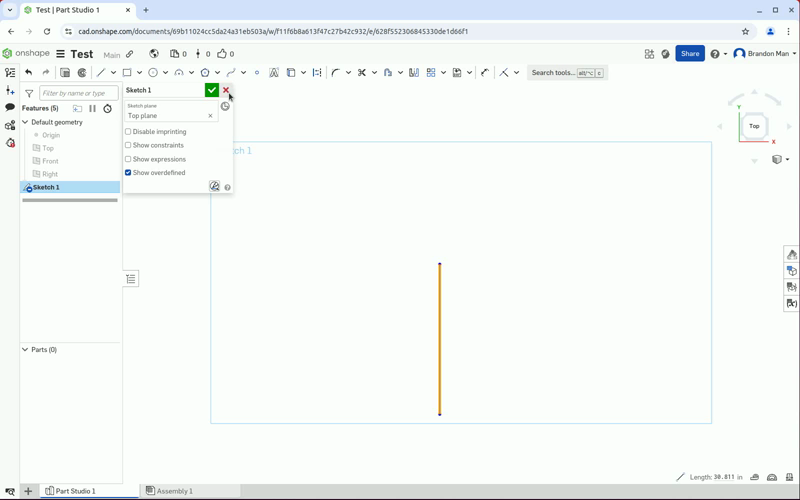
key(shift+s)
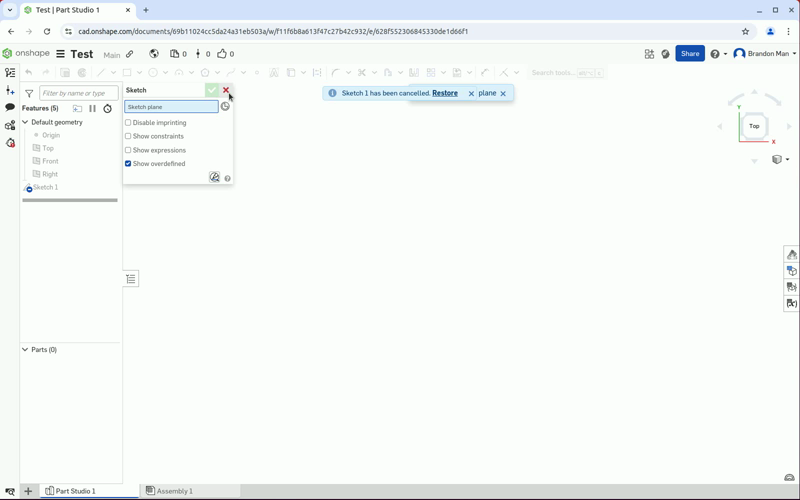
mouse_move(73, 150)
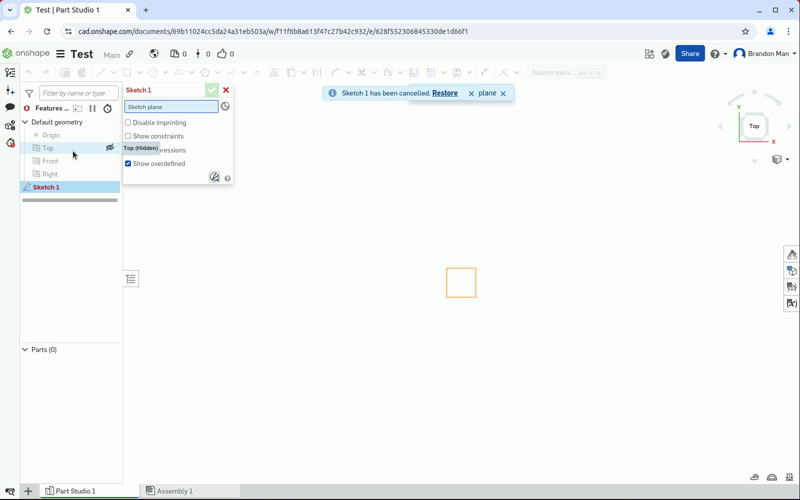
click(73, 150)
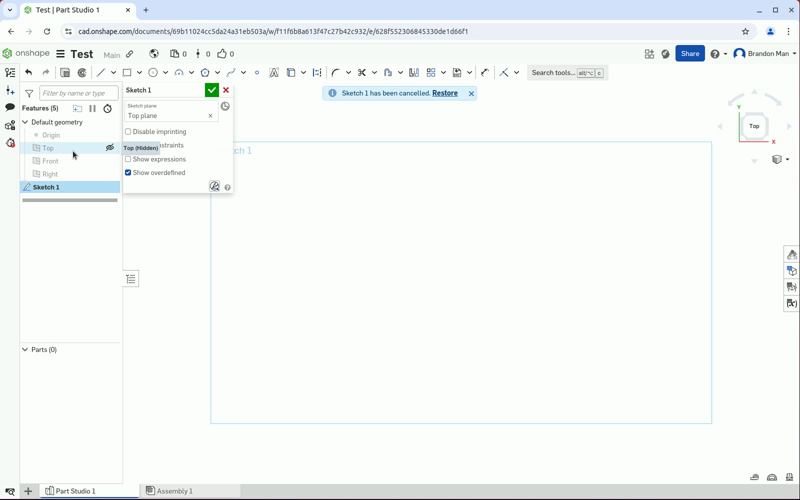
mouse_move(73, 352)
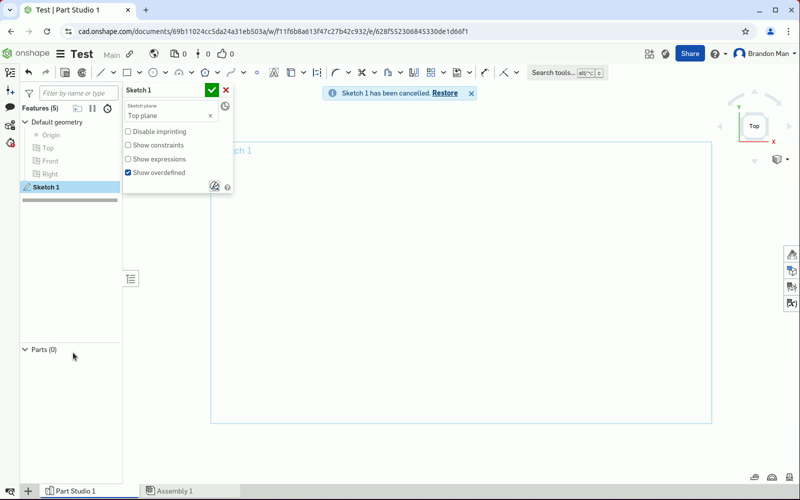
key(y)
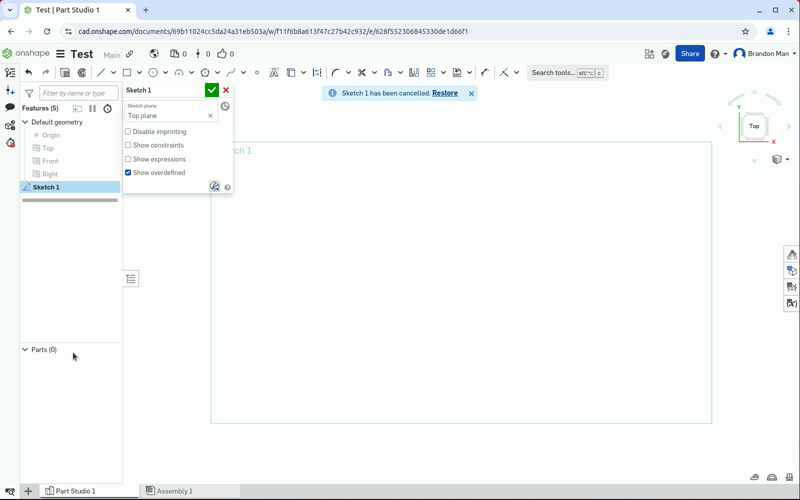
key(c)
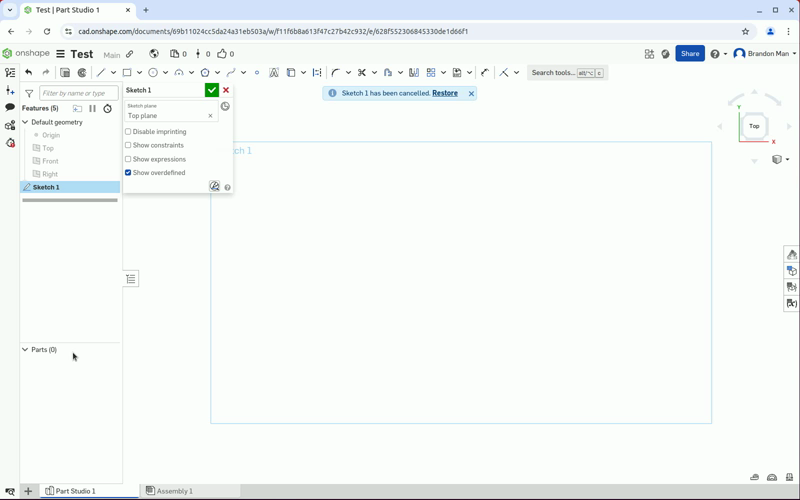
key_down(shift)
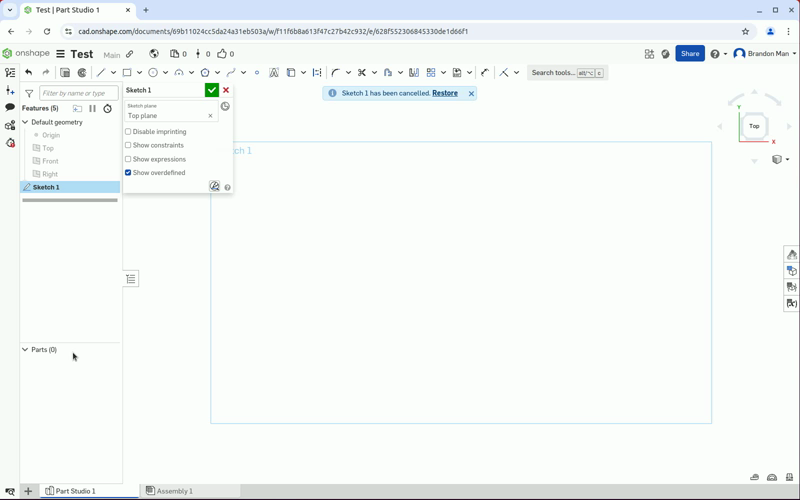
mouse_move(461, 282)
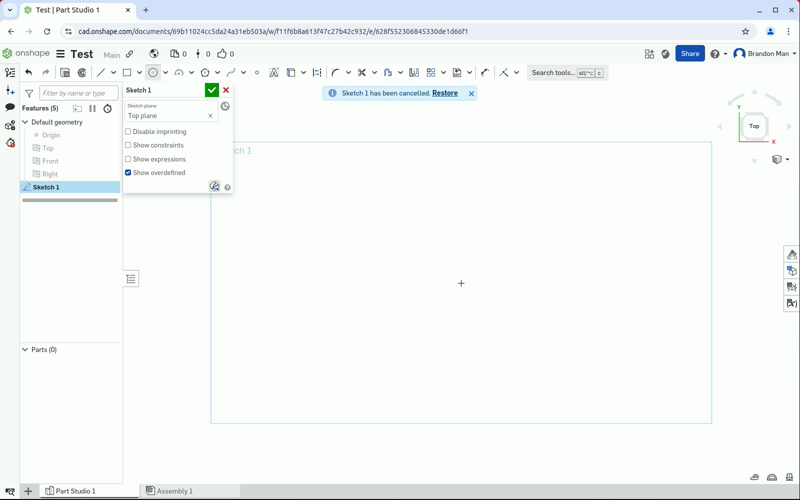
click(461, 282)
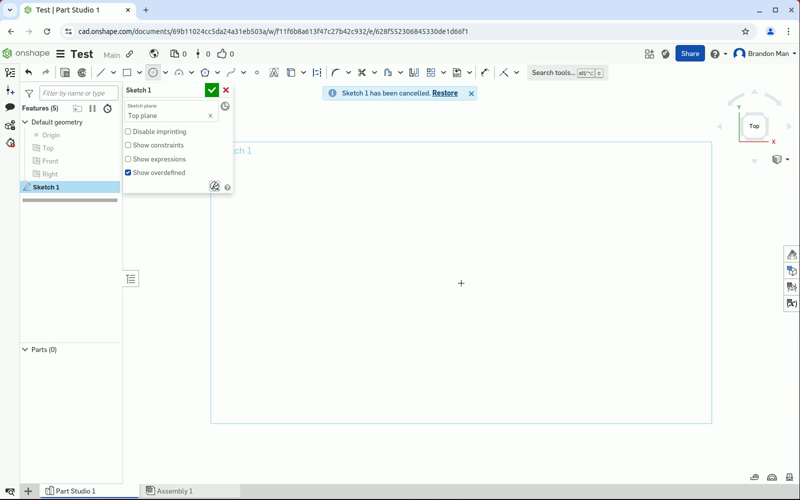
key_up(shift)
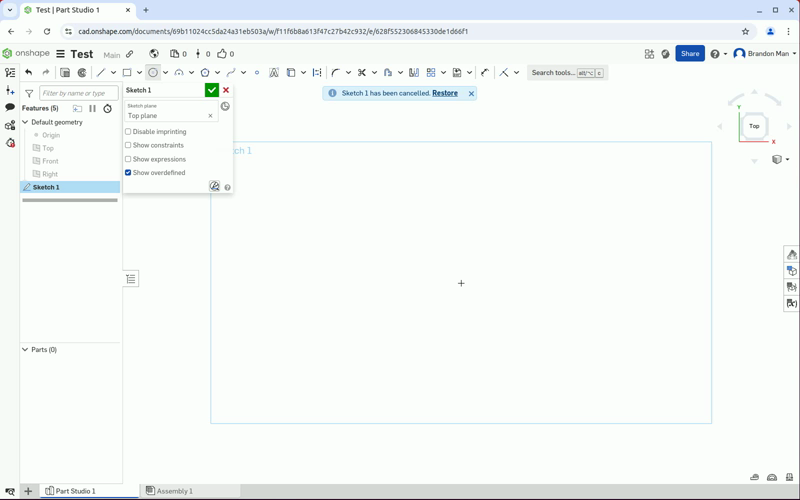
mouse_move(574, 282)
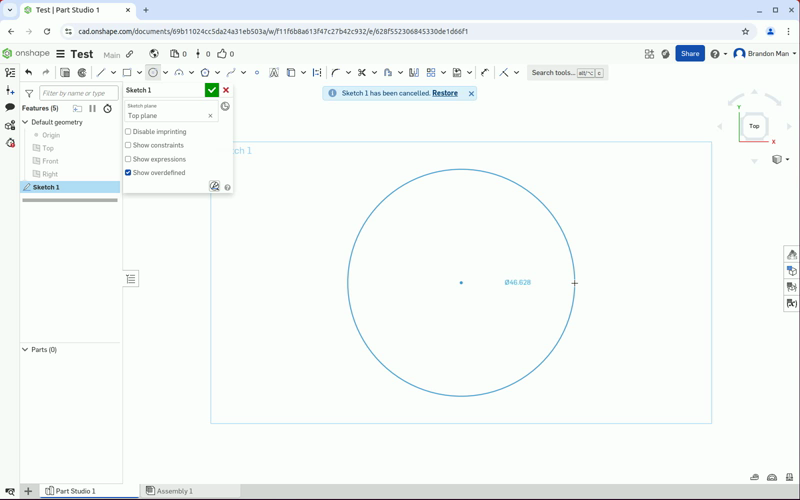
click(574, 282)
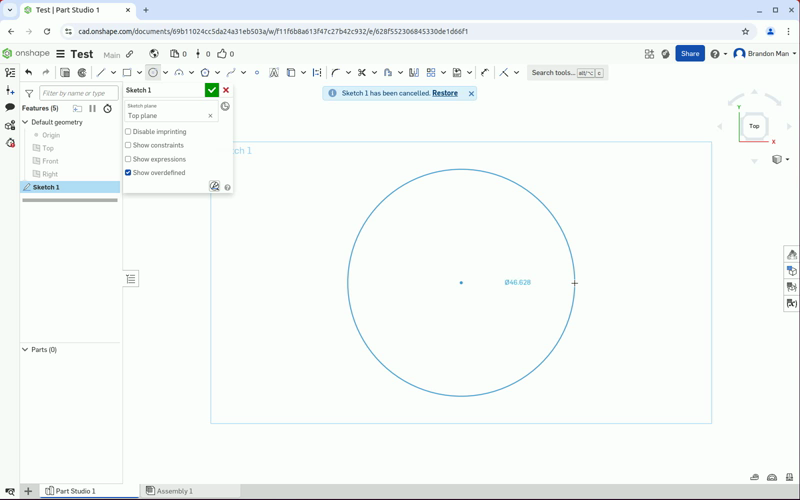
key(esc)
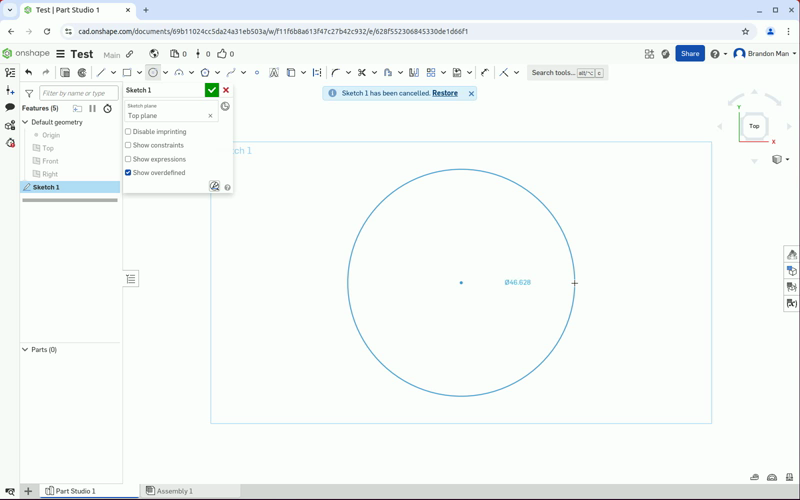
key(c)
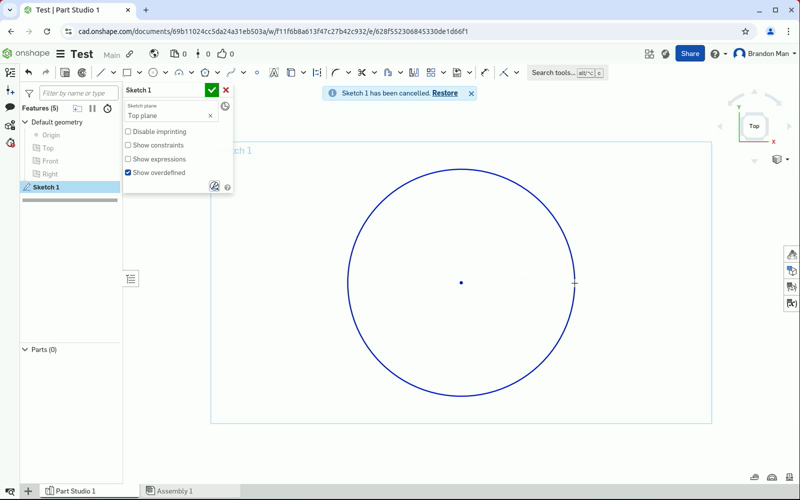
key_down(shift)
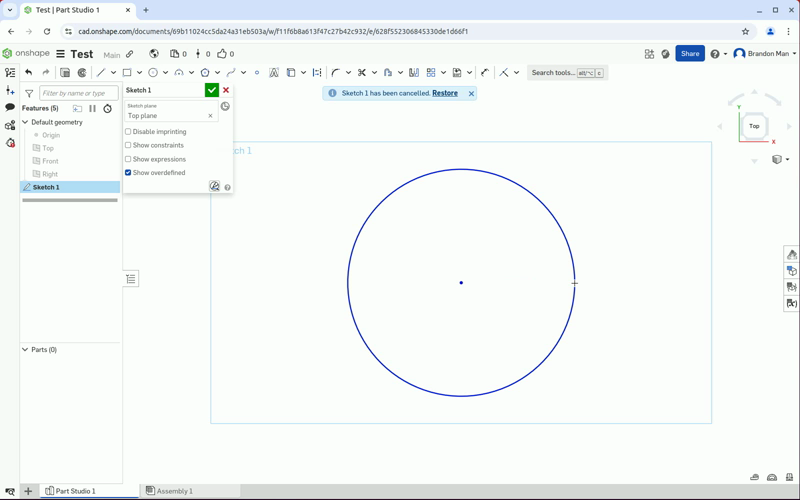
mouse_move(461, 282)
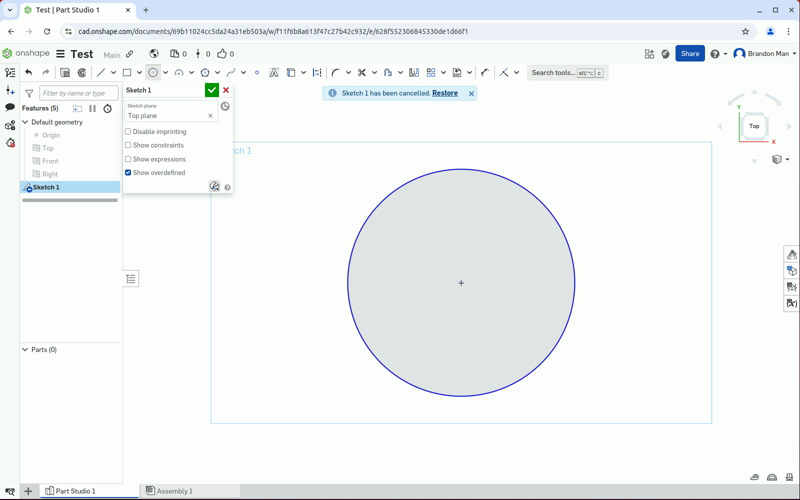
click(461, 282)
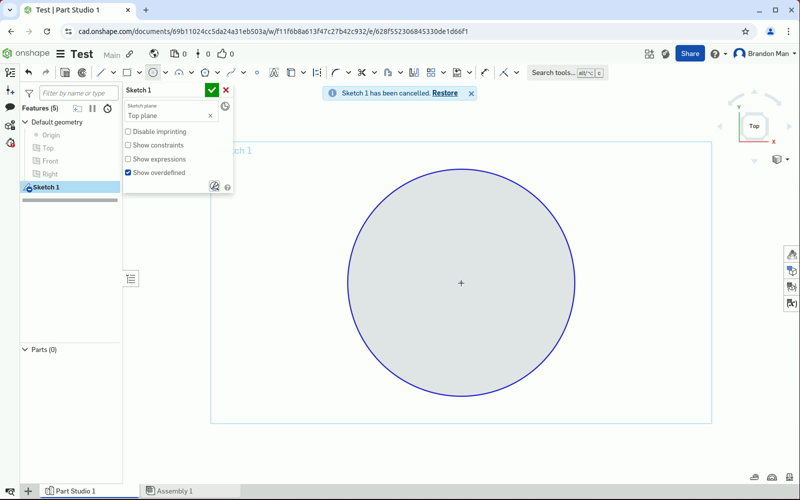
key_up(shift)
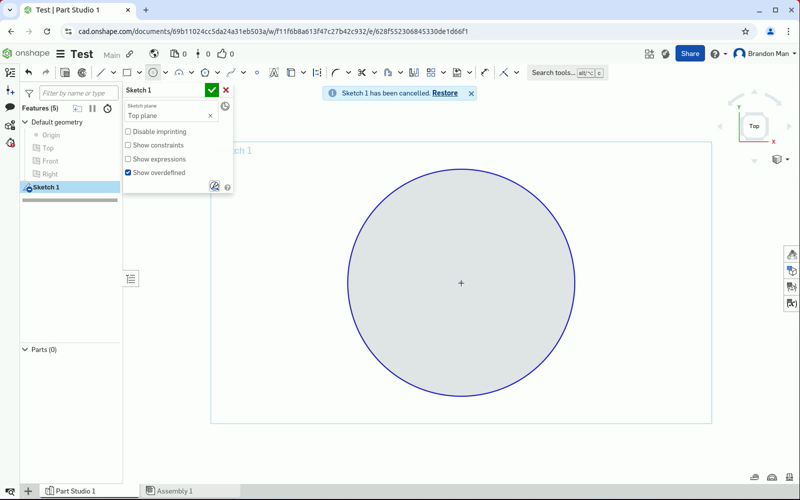
mouse_move(466, 282)
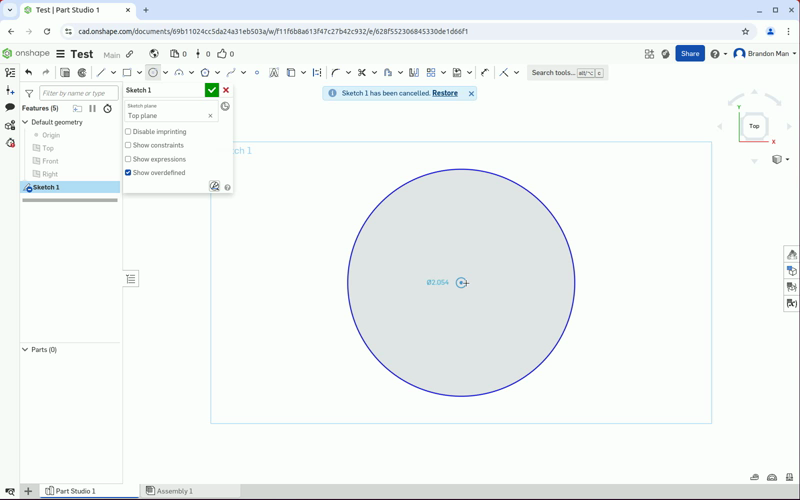
click(466, 282)
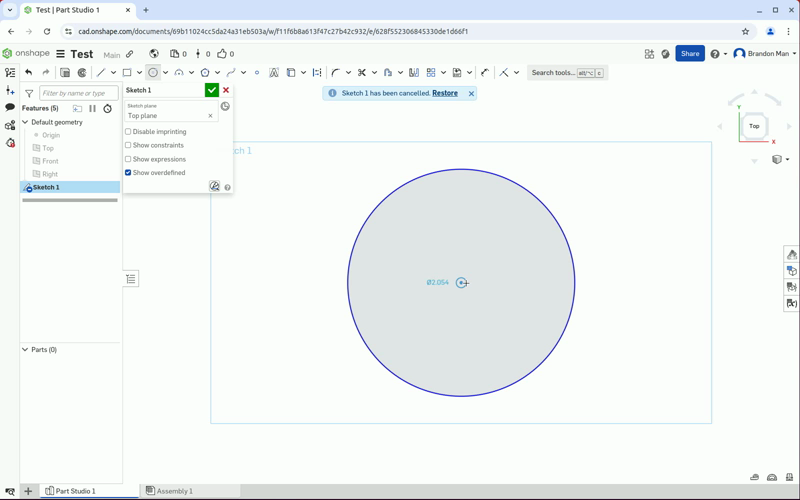
key(esc)
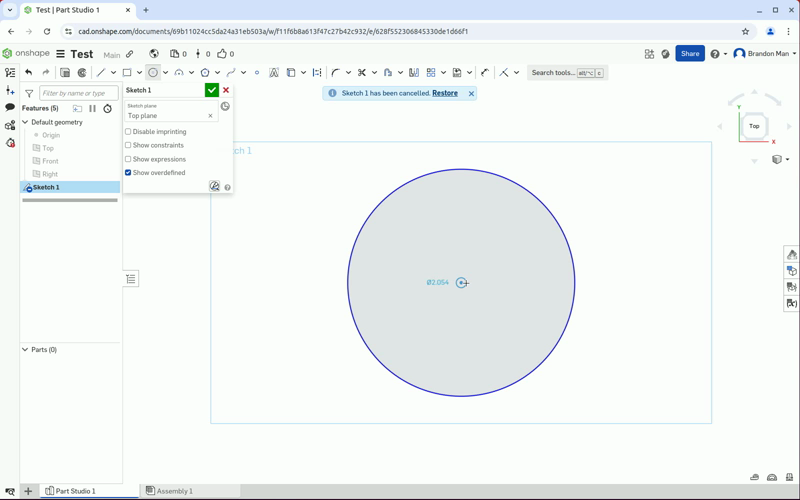
mouse_move(455, 350)
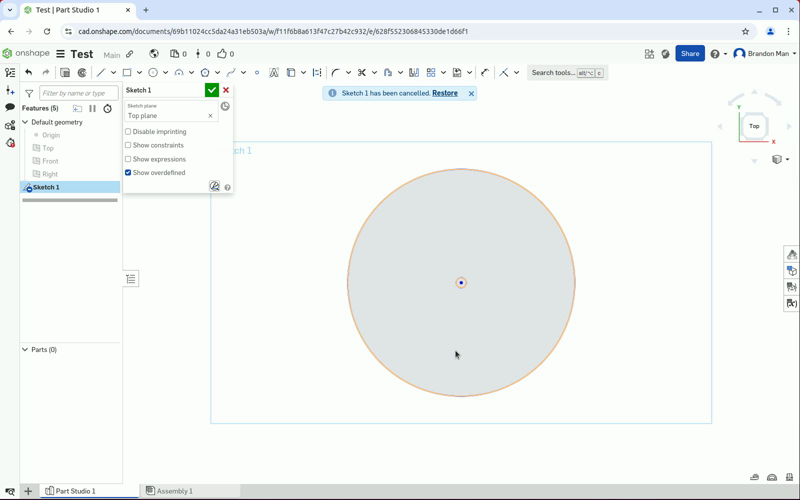
click(455, 350)
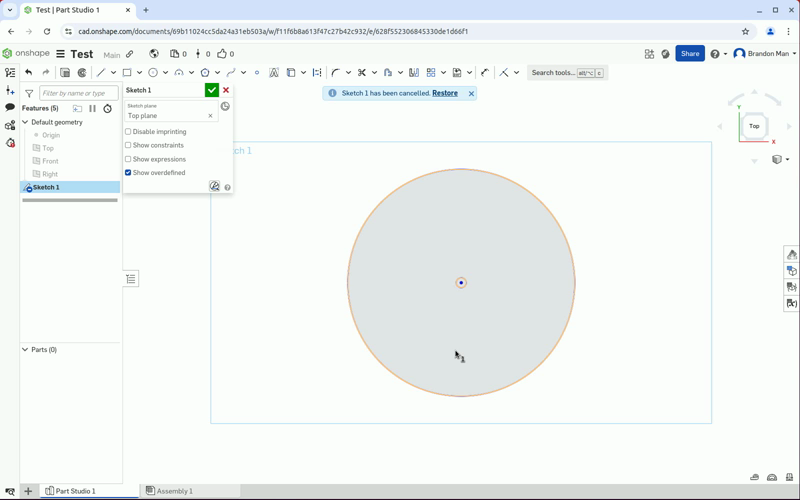
mouse_move(73, 352)
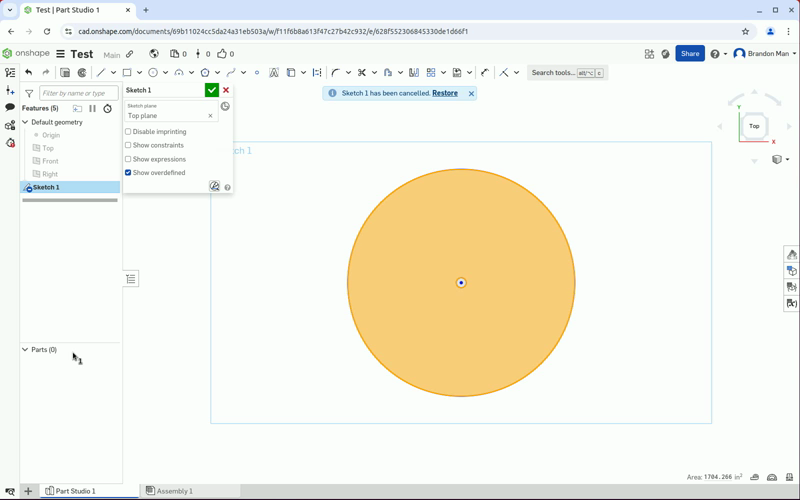
key(shift+y)
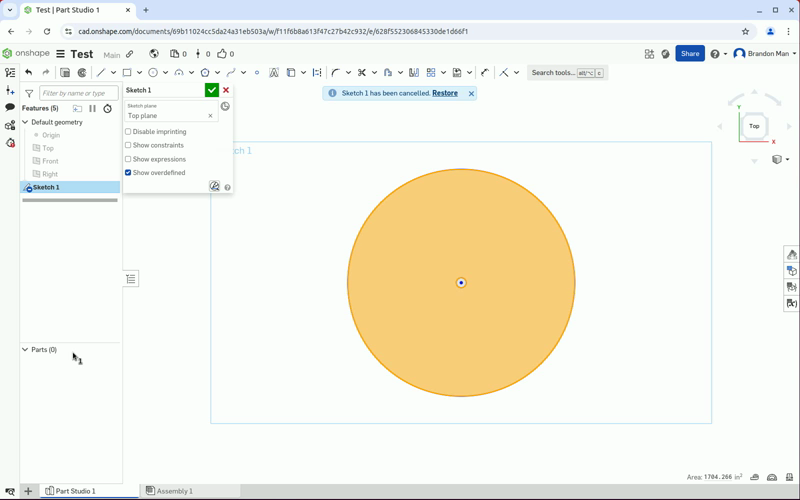
key(shift+e)
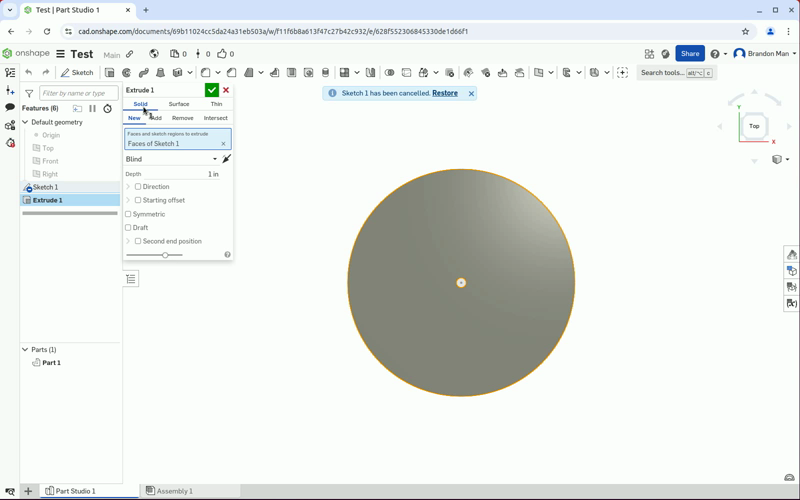
mouse_move(143, 106)
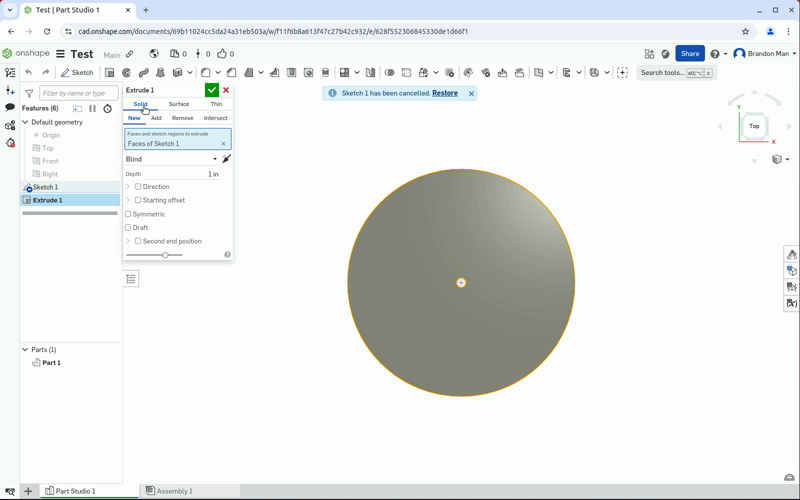
click(143, 106)
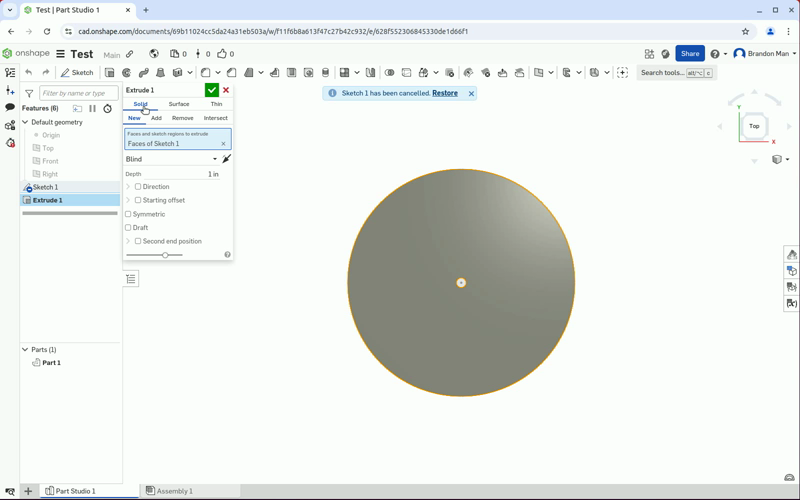
mouse_move(137, 120)
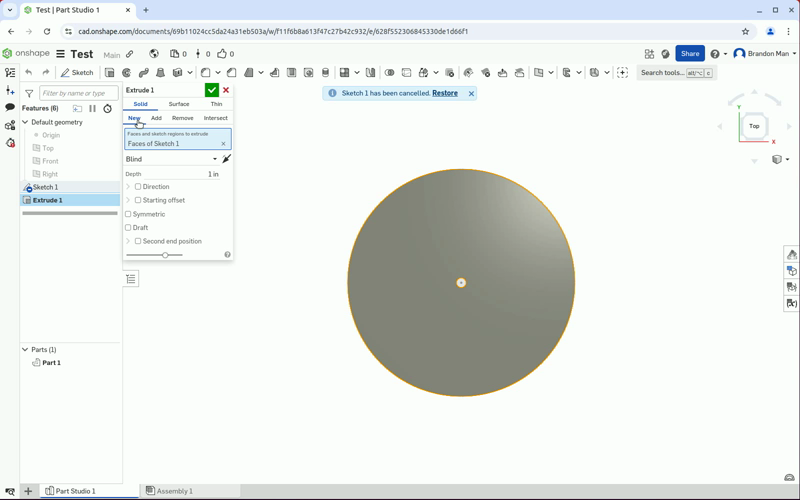
click(137, 120)
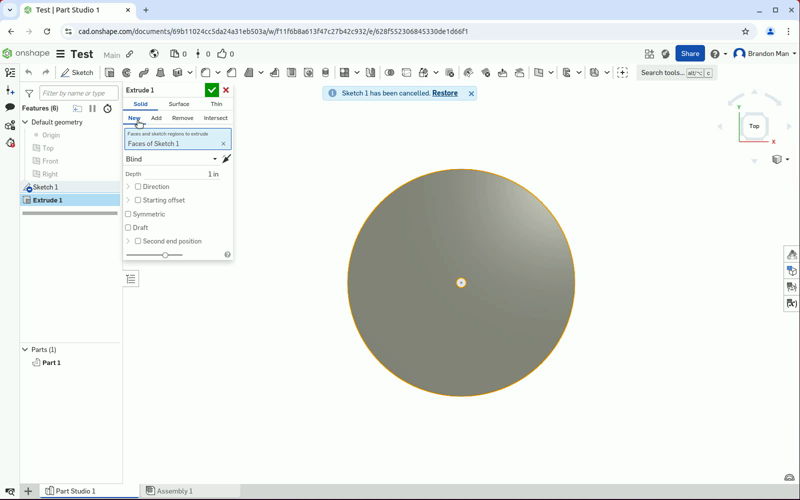
key(tab, 4)
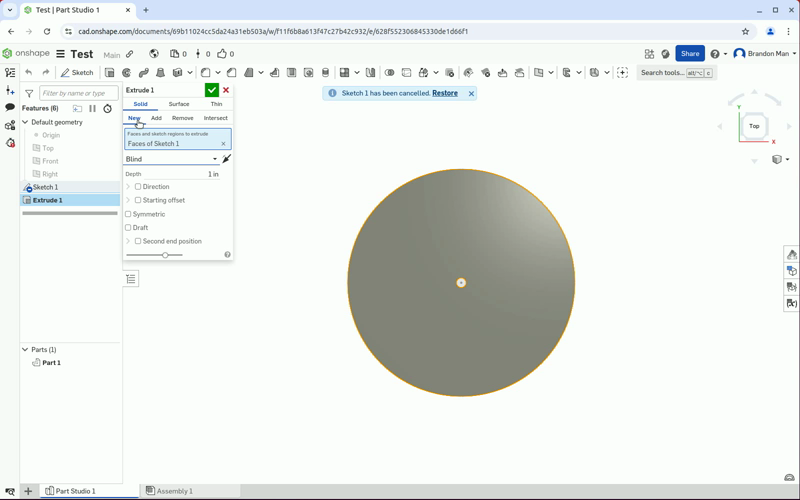
text(2.407)
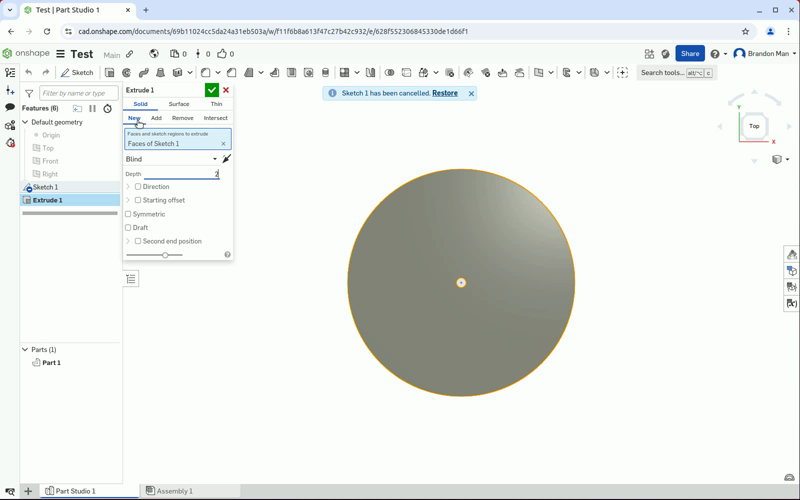
key(enter)
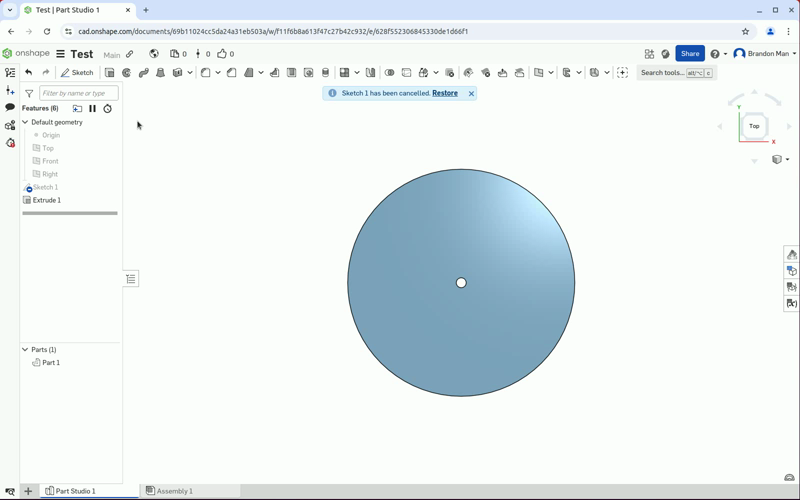
key(shift+h)
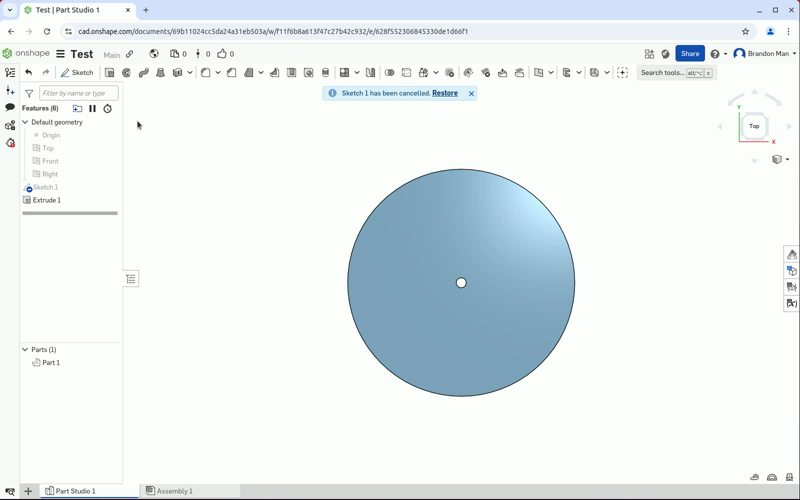
key(shift+h)
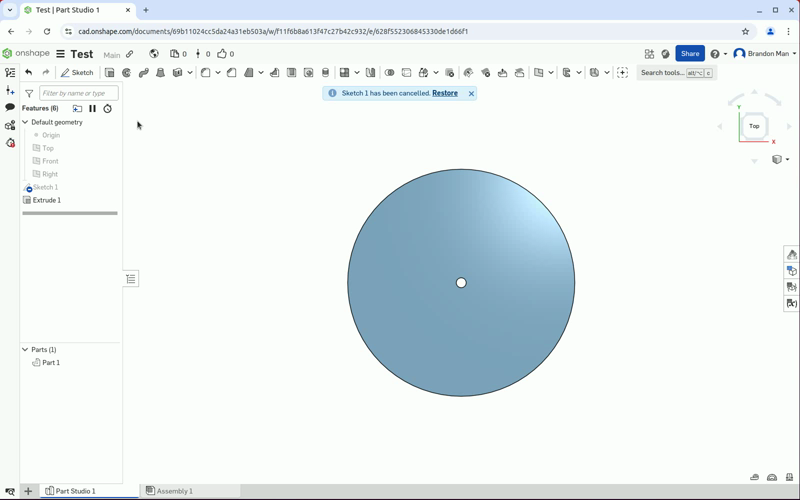
mouse_move(73, 189)
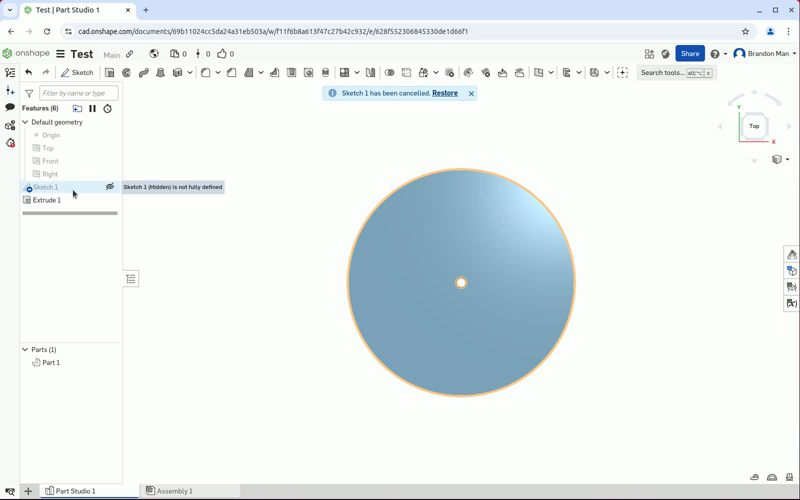
click(73, 189)
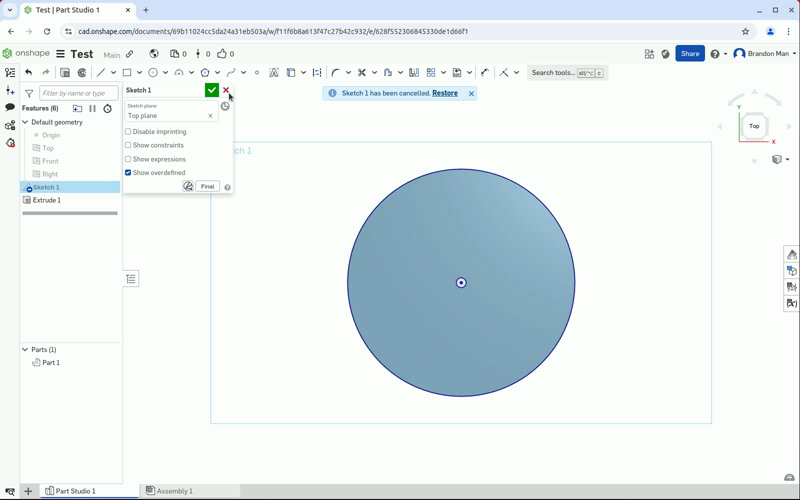
mouse_move(229, 92)
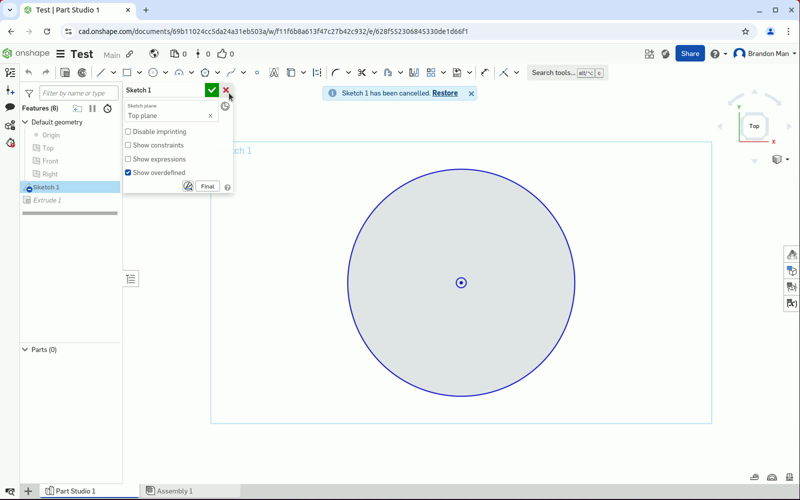
click(229, 92)
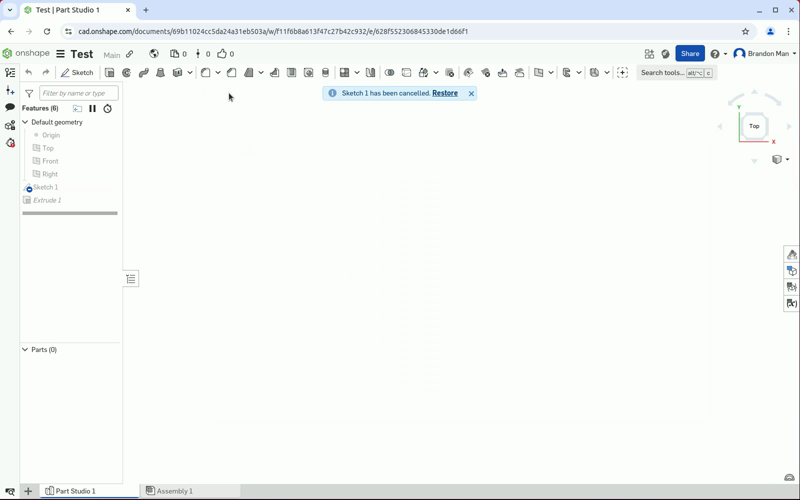
mouse_move(541, 75)
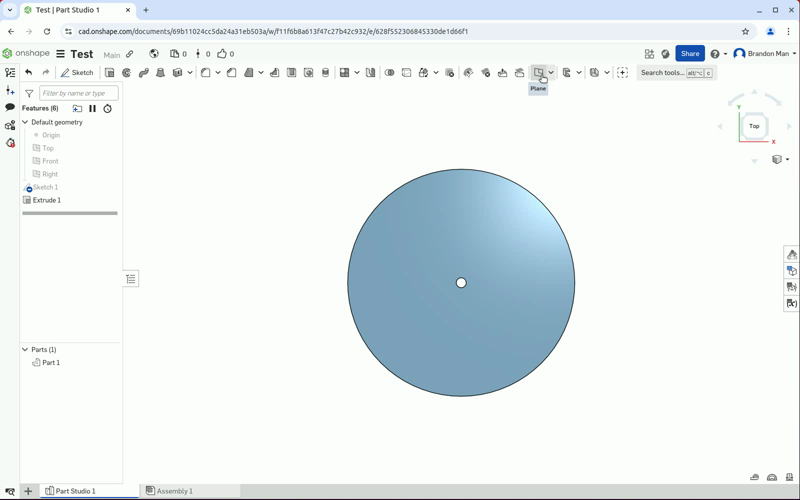
click(541, 75)
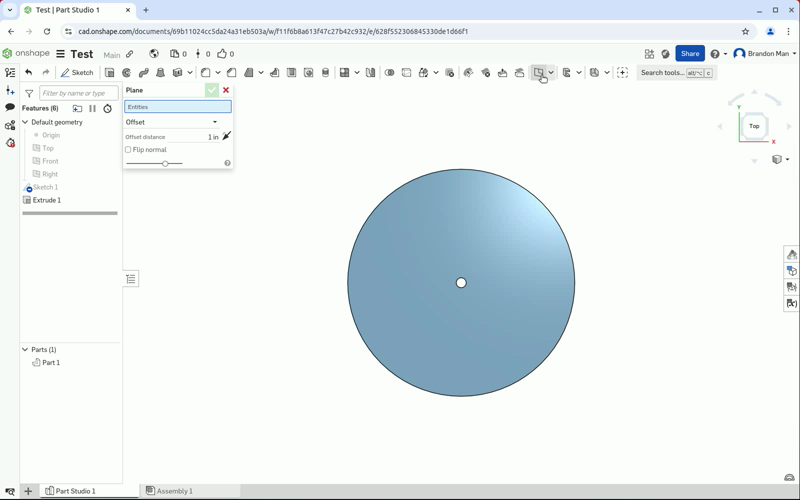
mouse_move(73, 150)
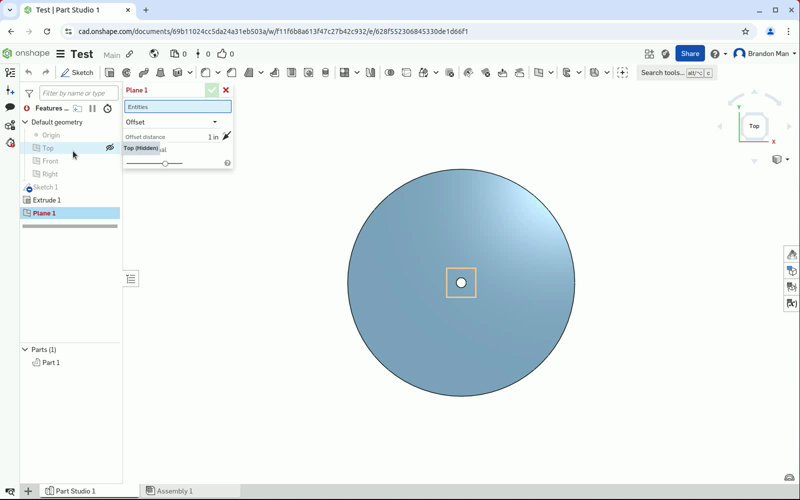
click(73, 150)
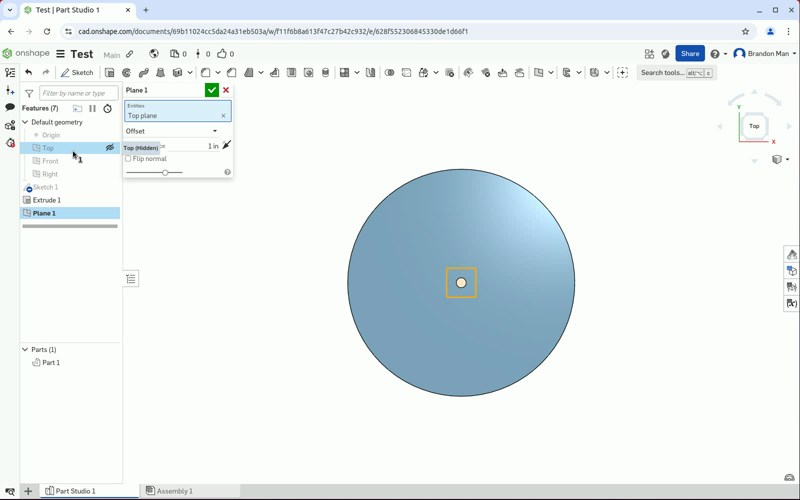
key(tab, 2)
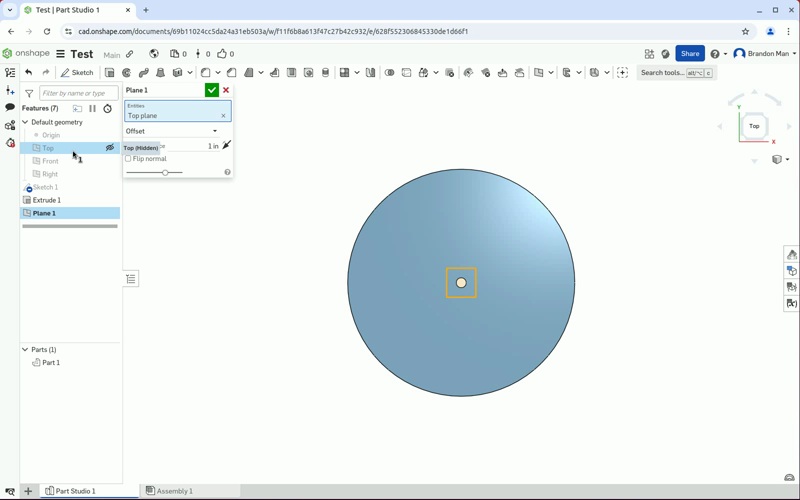
text(2.403)
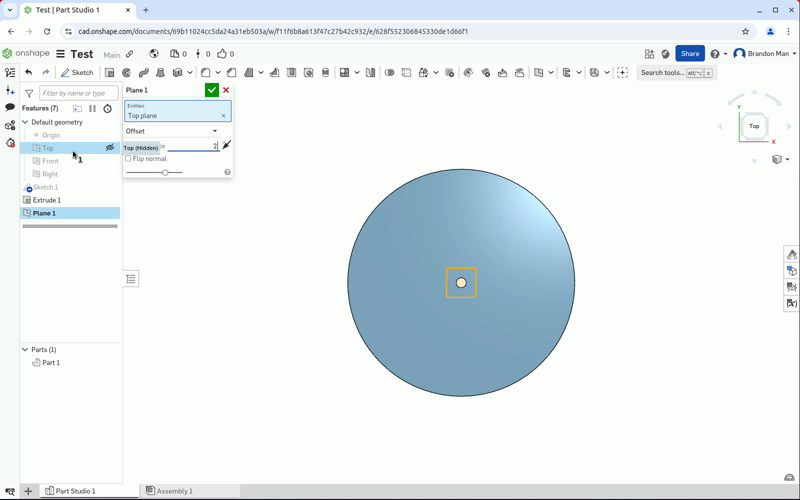
key(enter, 2)
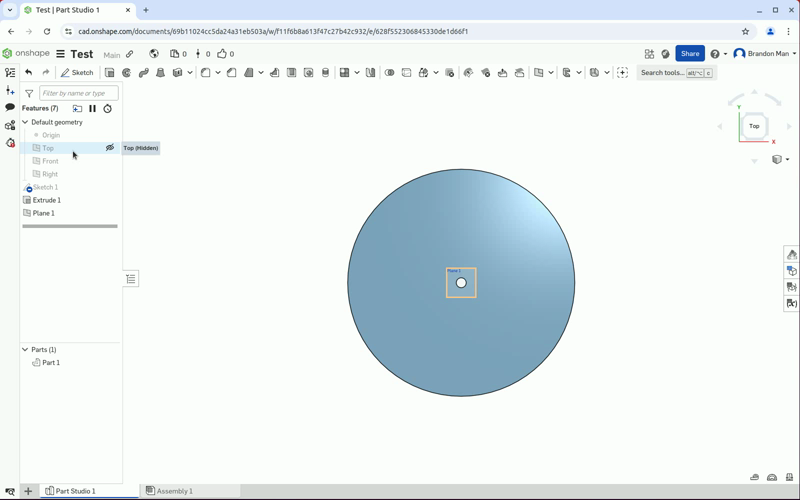
key(shift+s)
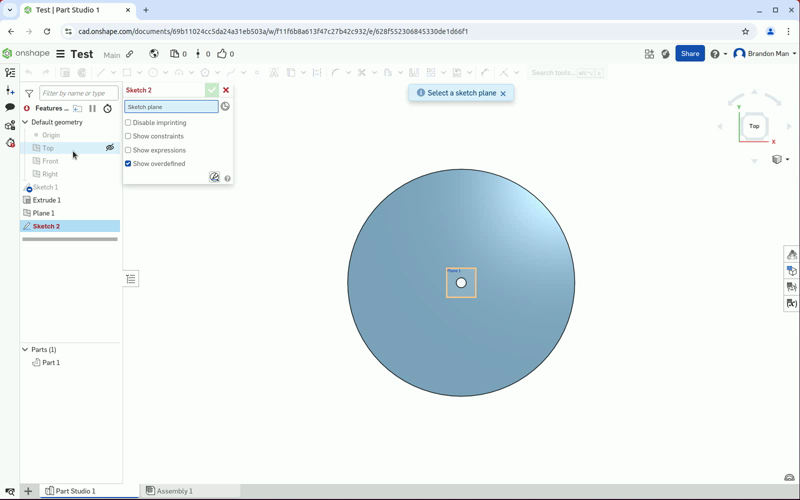
mouse_move(73, 215)
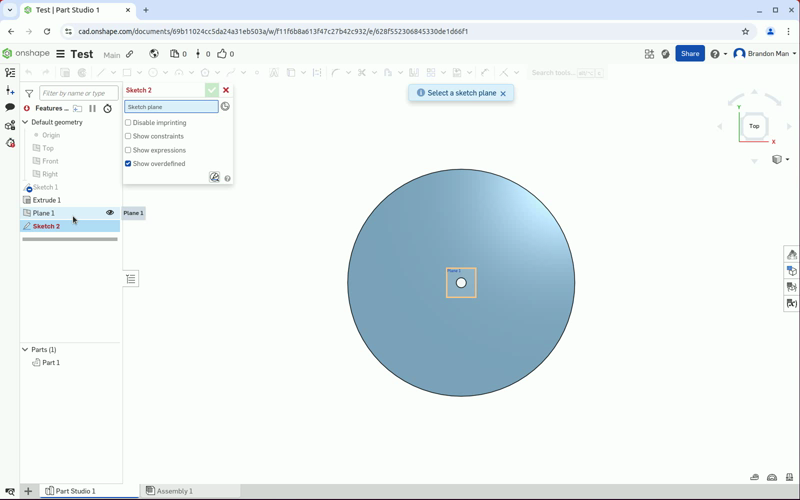
click(73, 215)
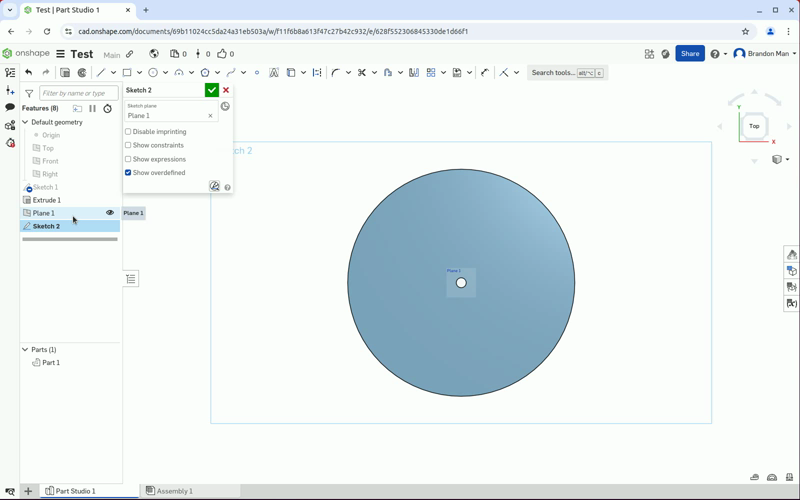
mouse_move(73, 352)
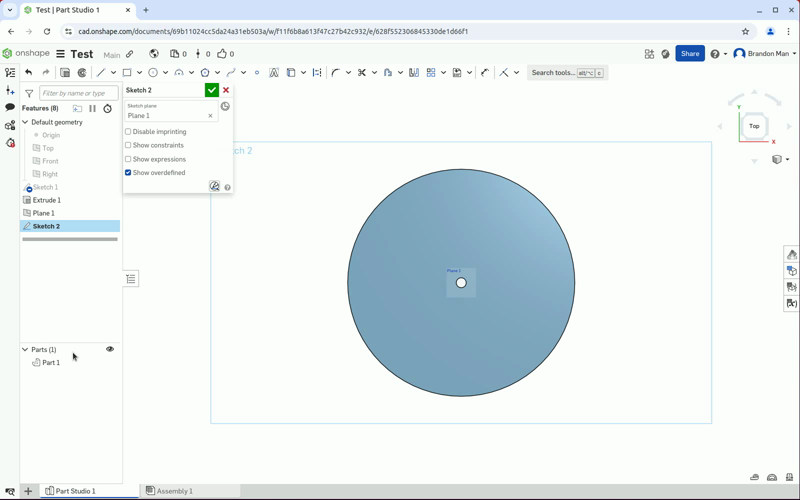
key(y)
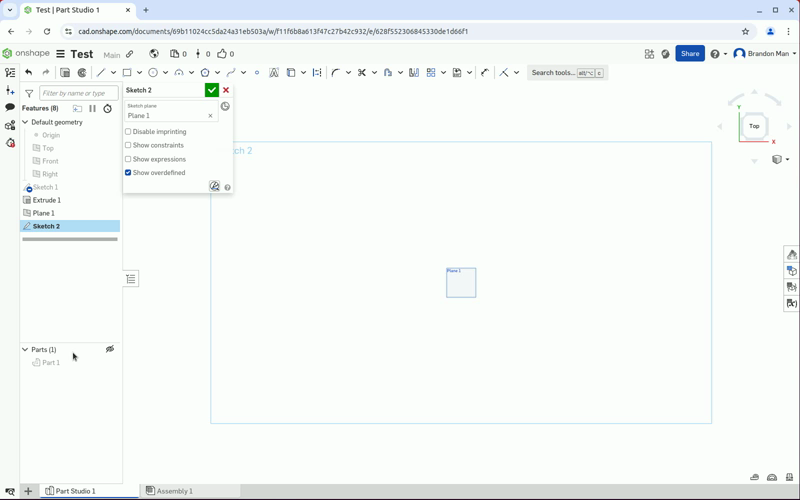
key(l)
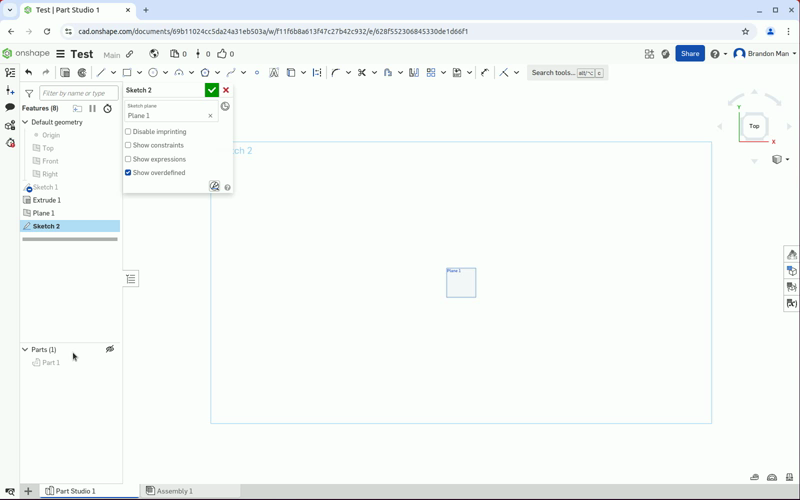
key_down(shift)
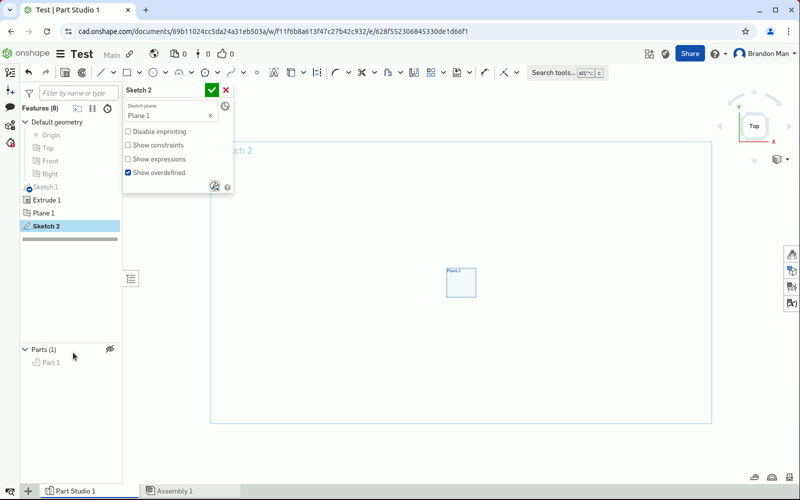
mouse_move(460, 198)
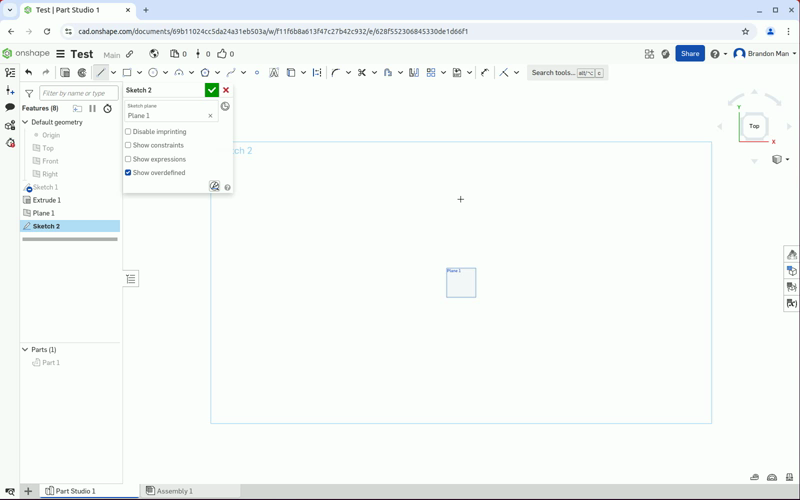
click(460, 198)
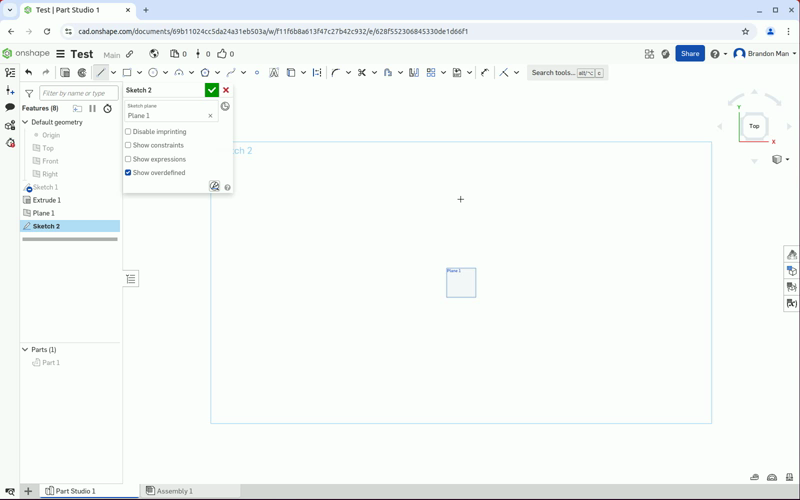
key_up(shift)
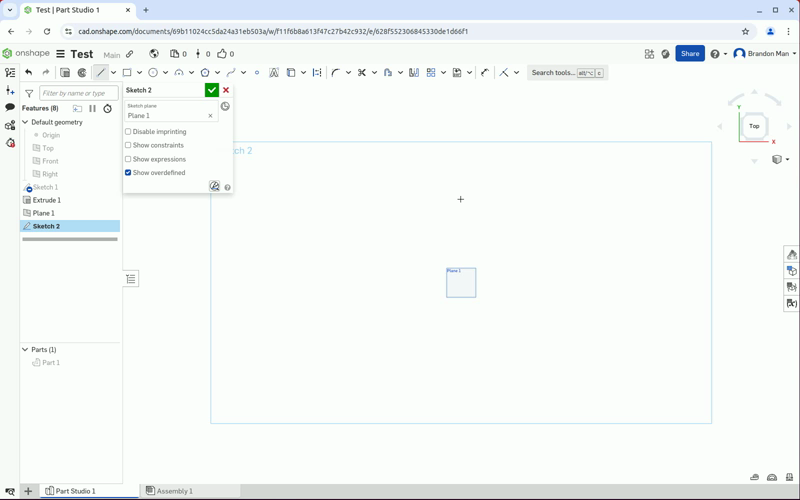
key_down(shift)
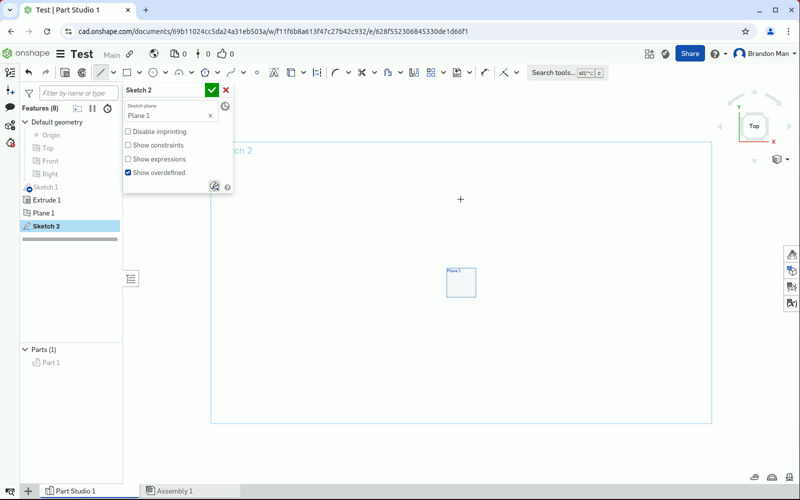
mouse_move(490, 198)
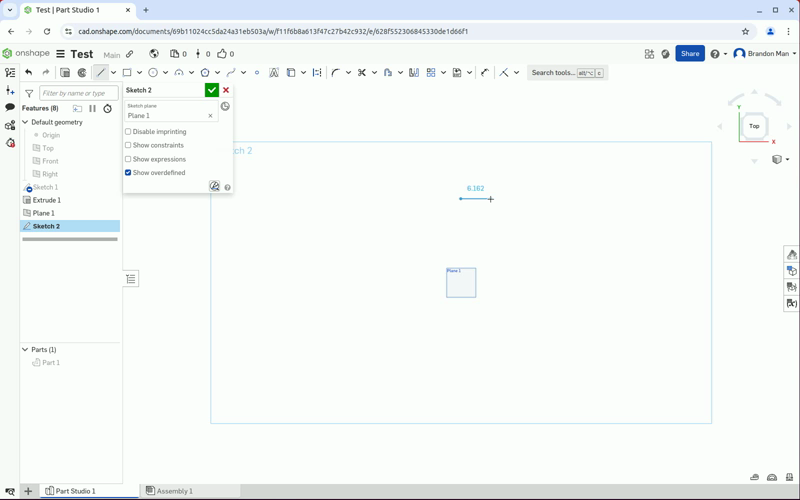
mouse_move(470, 187)
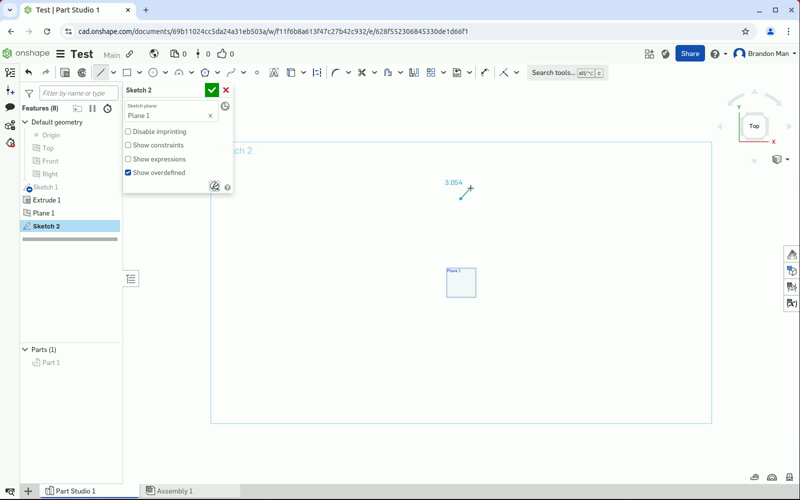
click(470, 187)
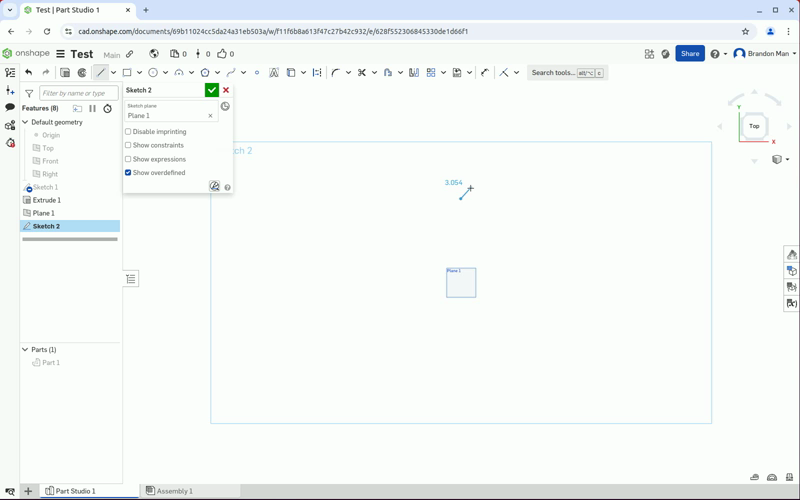
key_up(shift)
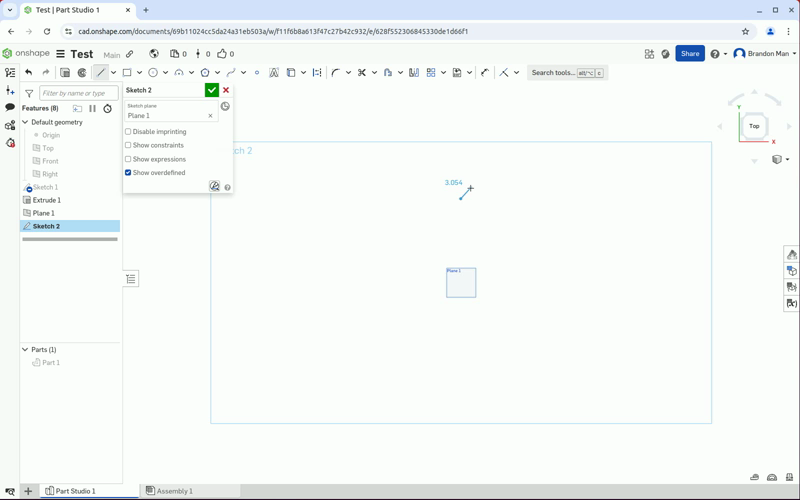
key_down(shift)
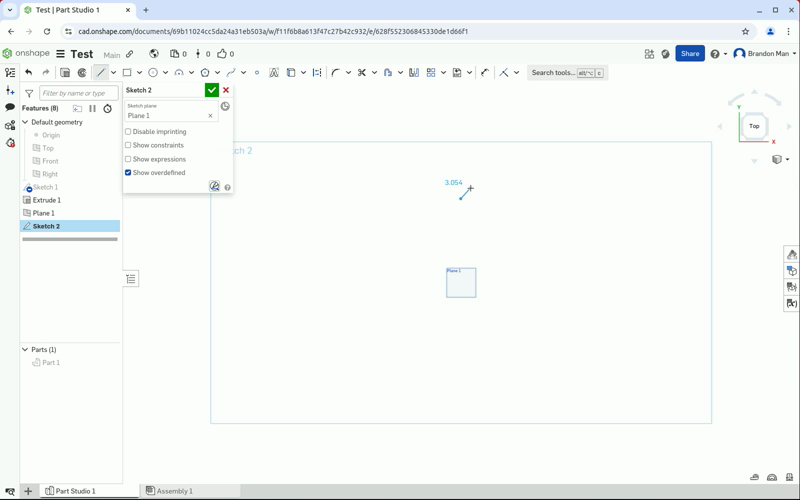
mouse_move(501, 187)
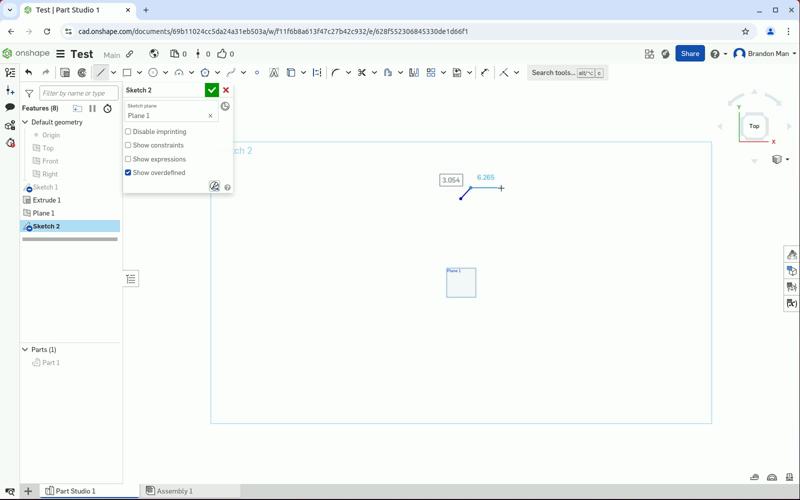
mouse_move(472, 176)
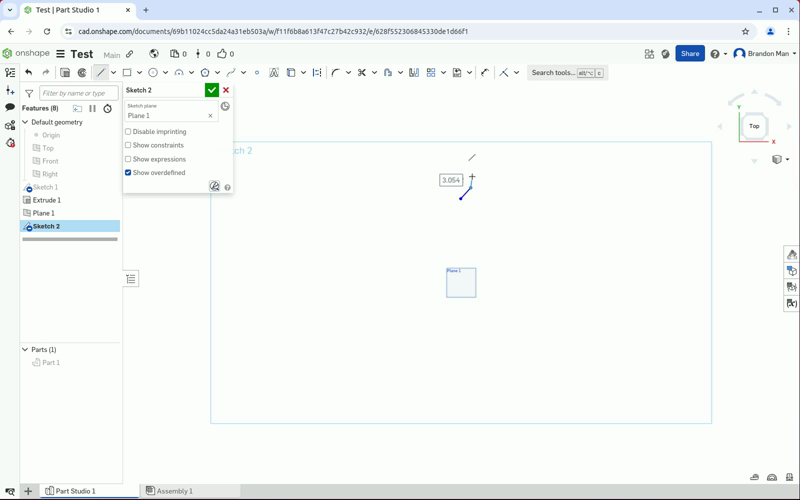
click(472, 176)
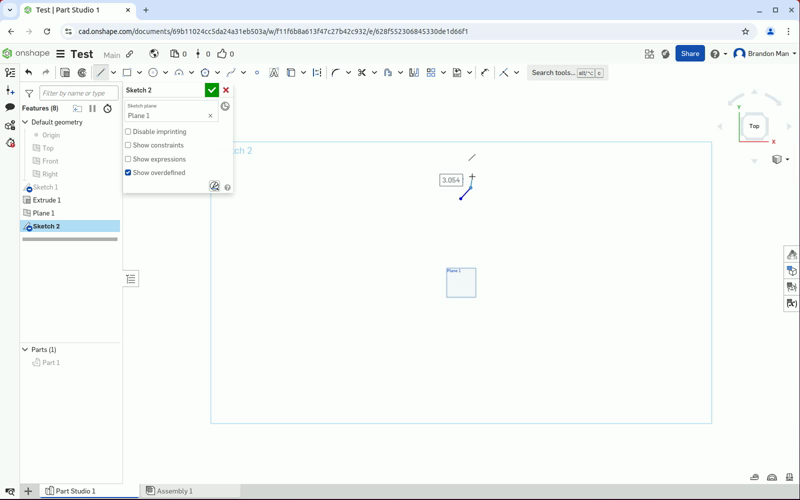
key_up(shift)
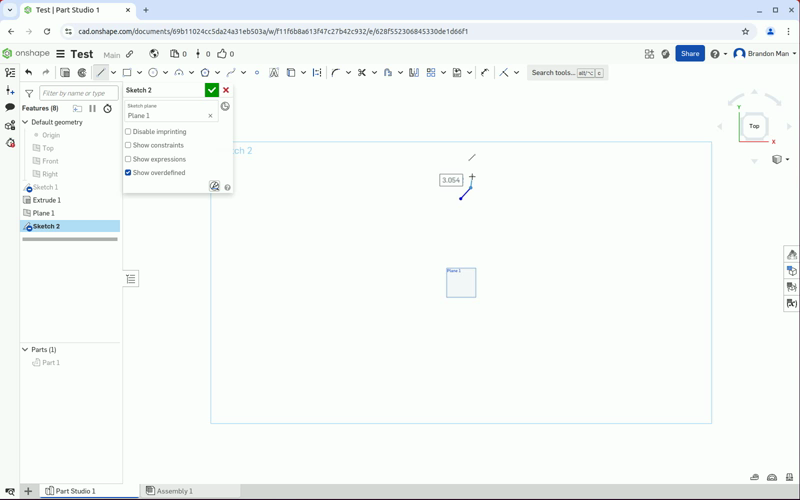
key_down(shift)
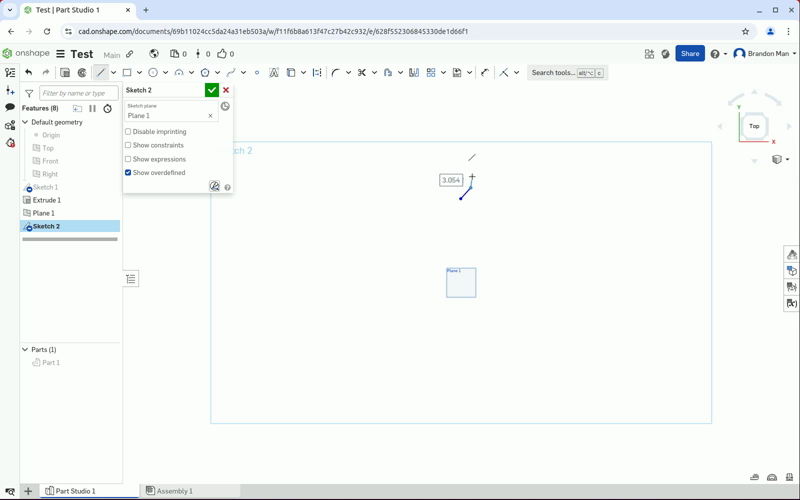
mouse_move(502, 176)
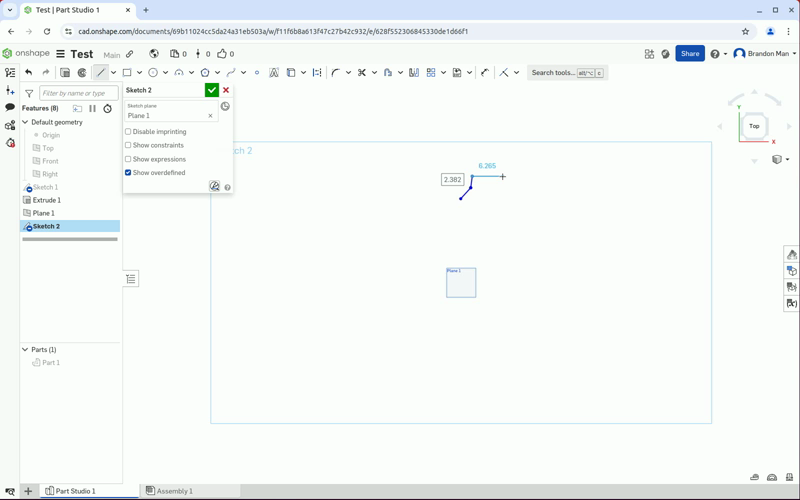
mouse_move(460, 175)
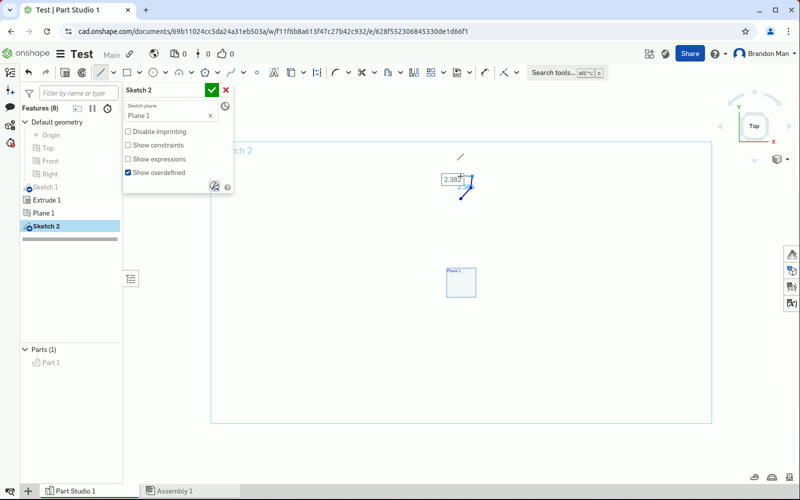
click(460, 175)
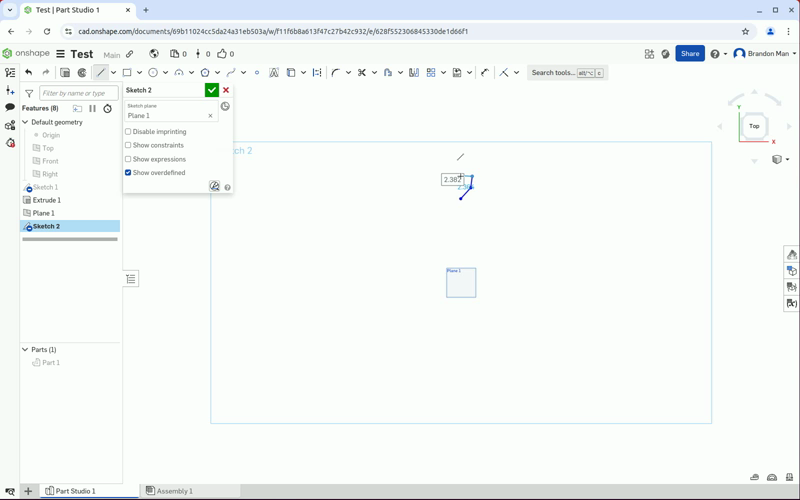
key_up(shift)
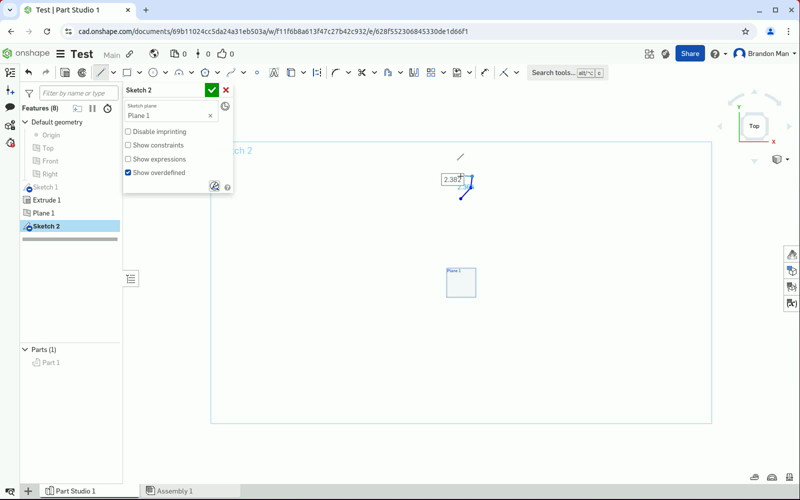
mouse_move(490, 175)
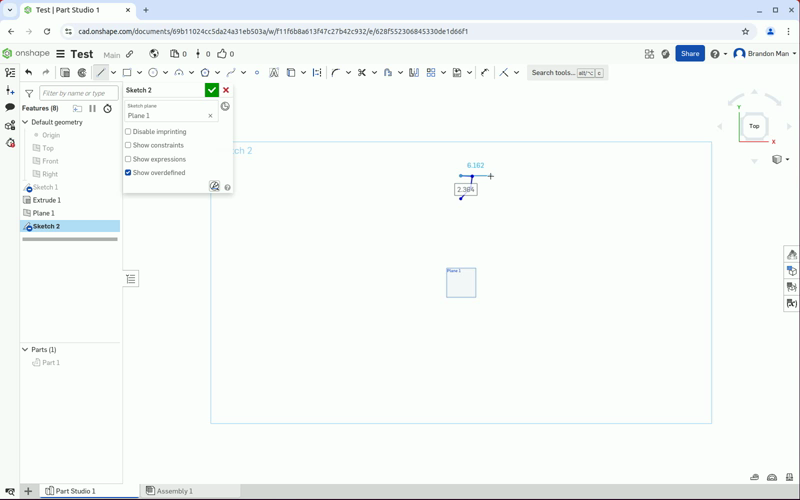
key_down(shift)
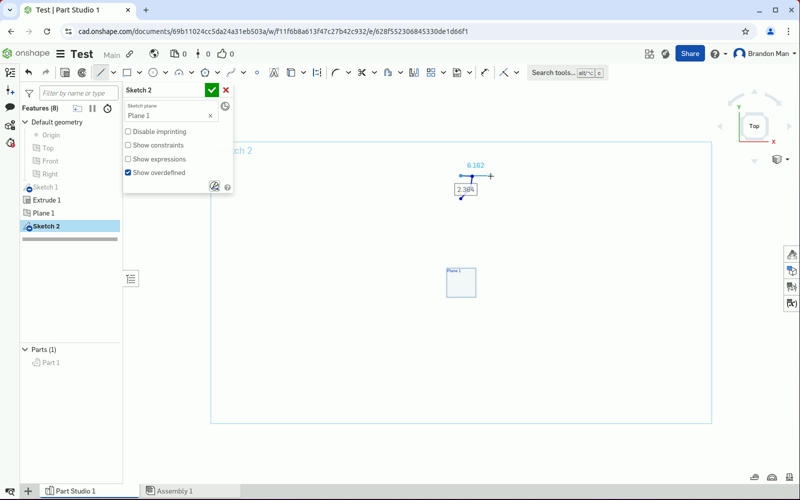
mouse_move(460, 198)
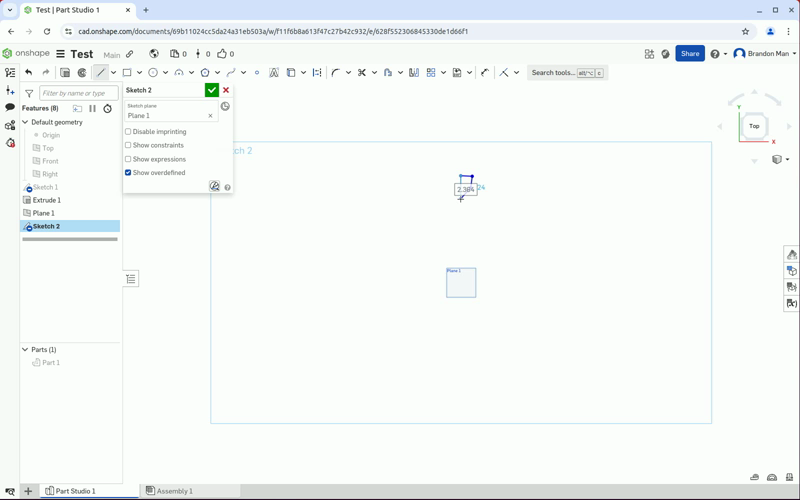
key_up(shift)
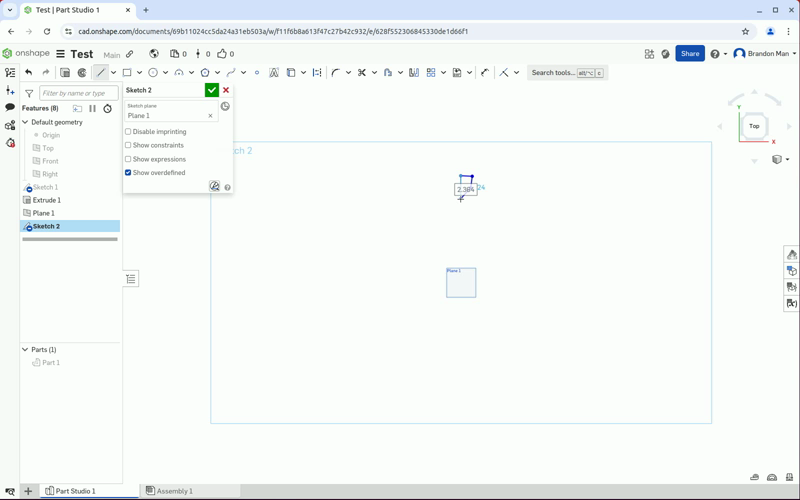
click(460, 198)
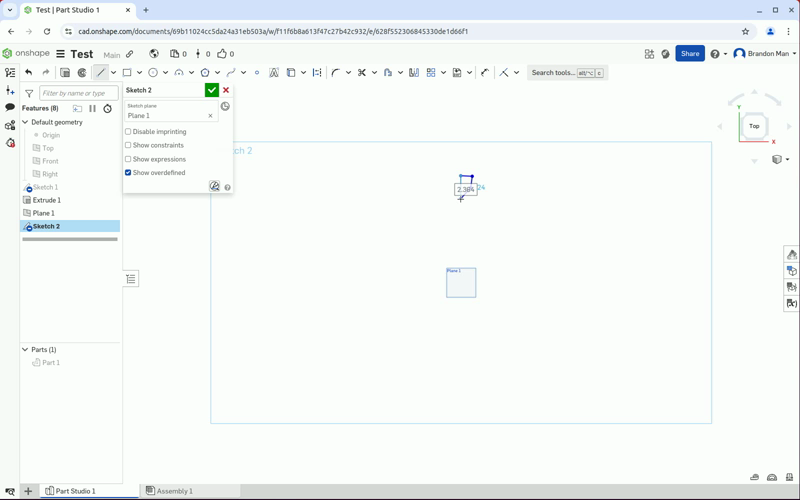
key(esc)
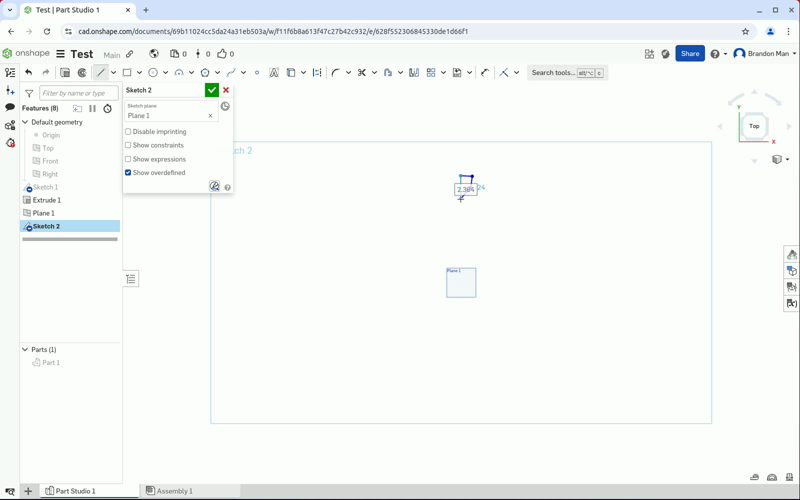
mouse_move(466, 181)
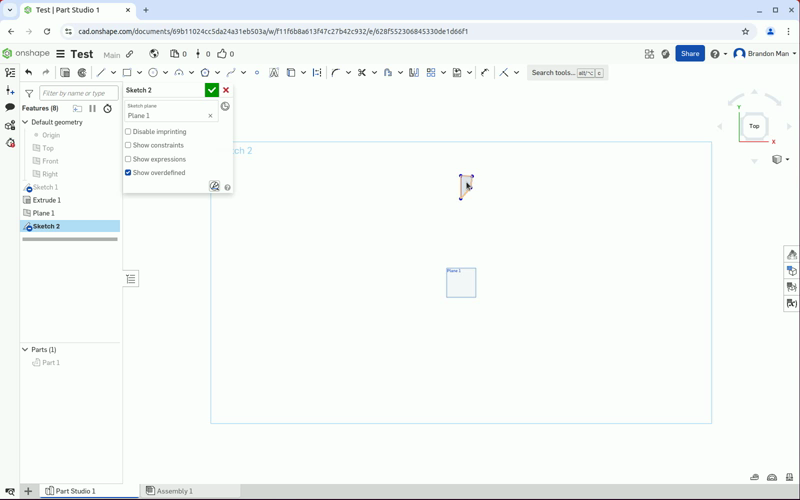
scroll(6)
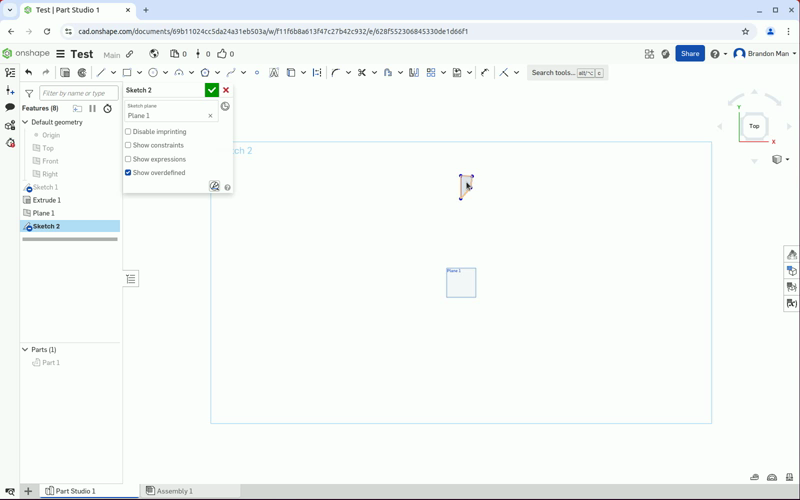
scroll(6)
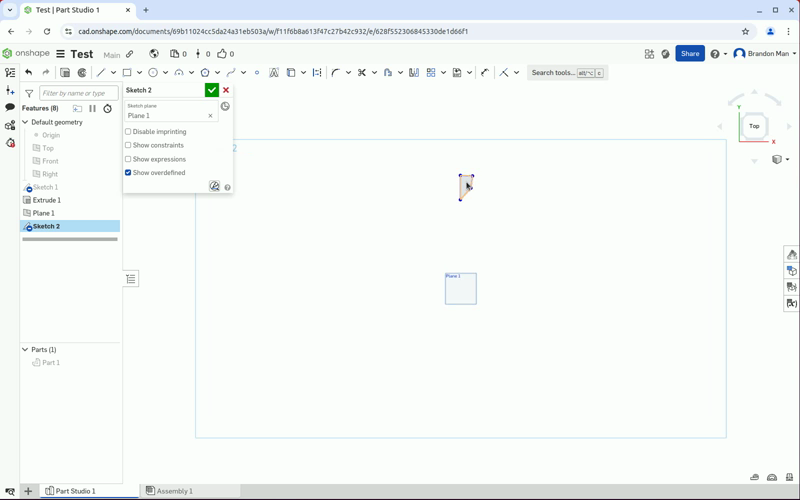
scroll(6)
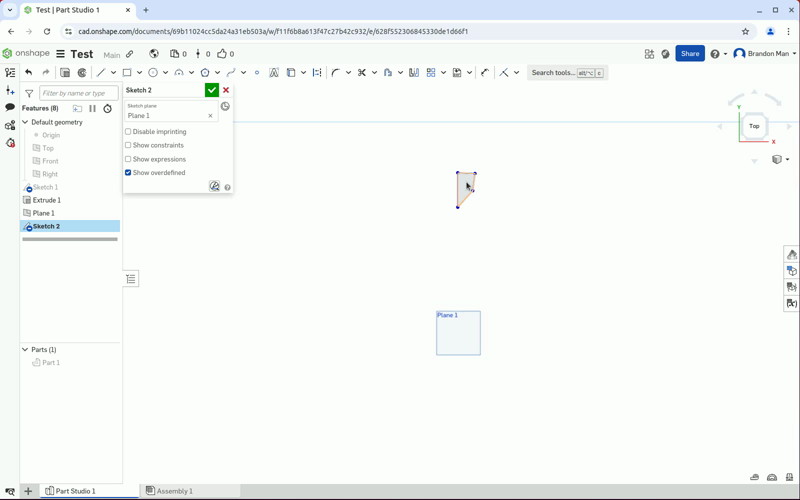
scroll(6)
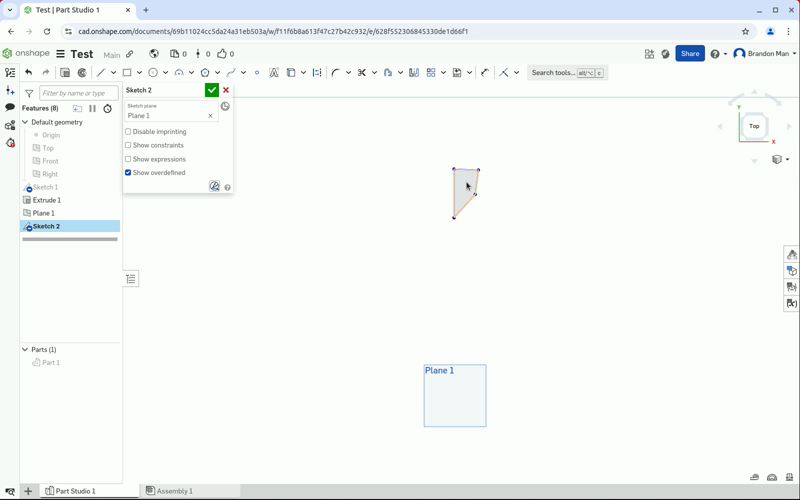
scroll(6)
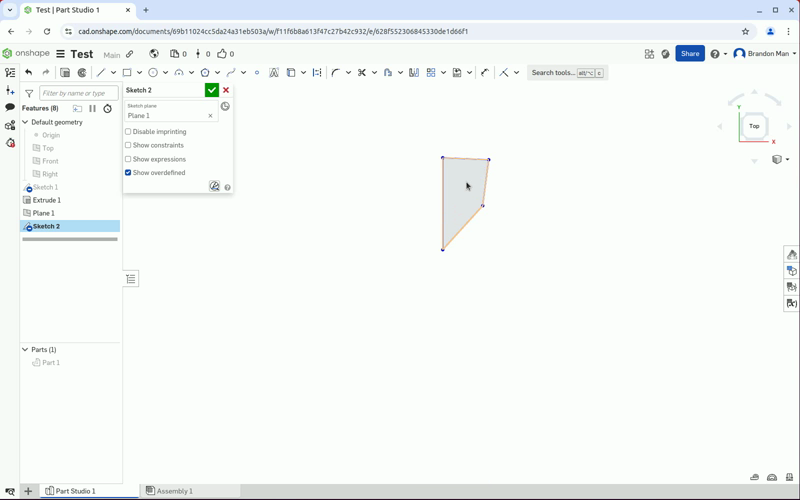
scroll(6)
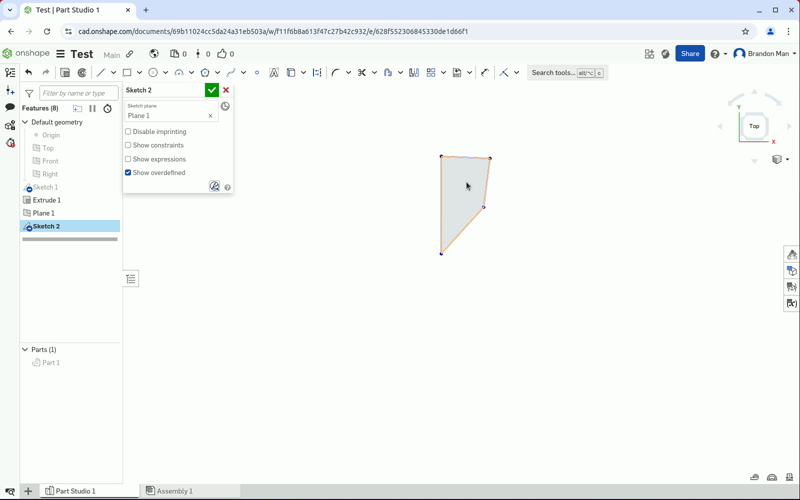
scroll(6)
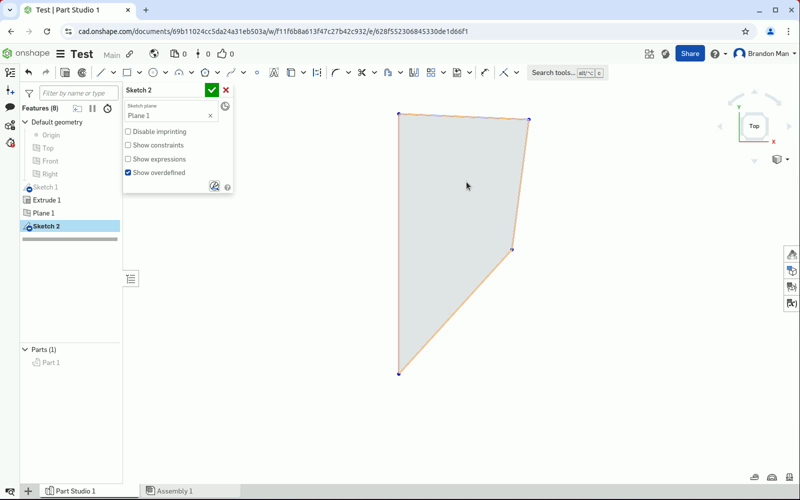
click(466, 181)
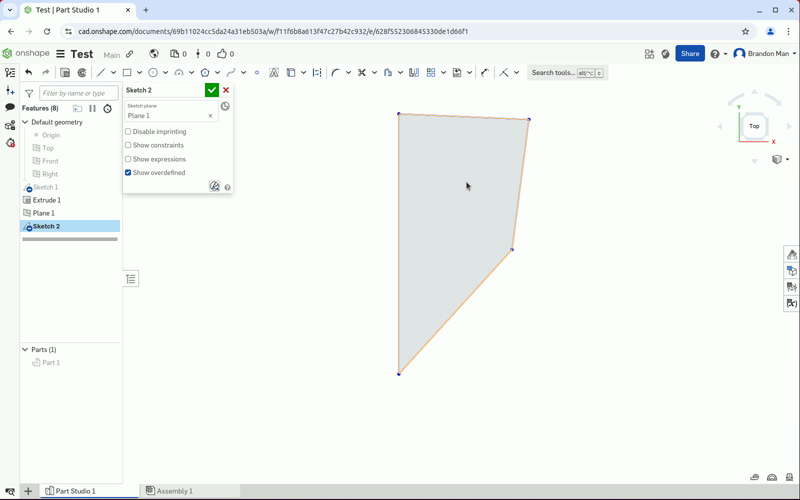
scroll(-6)
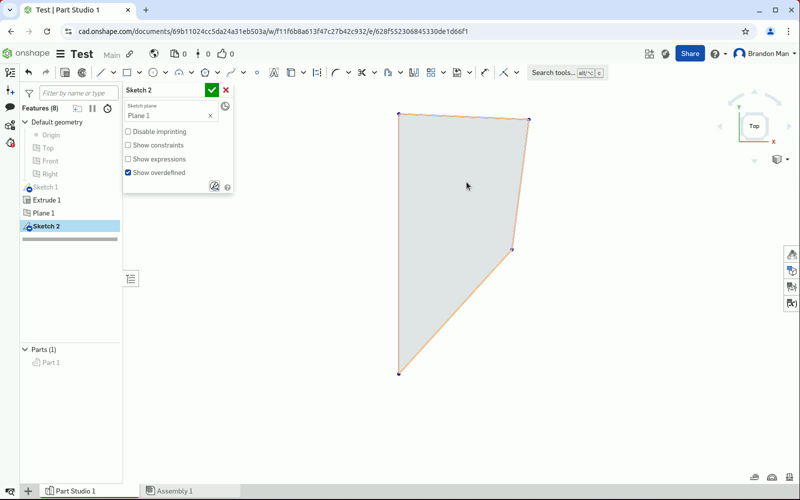
scroll(-6)
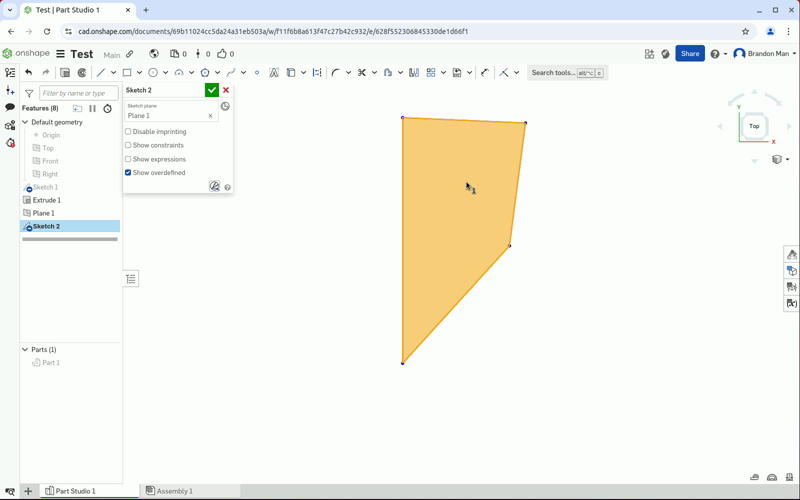
scroll(-6)
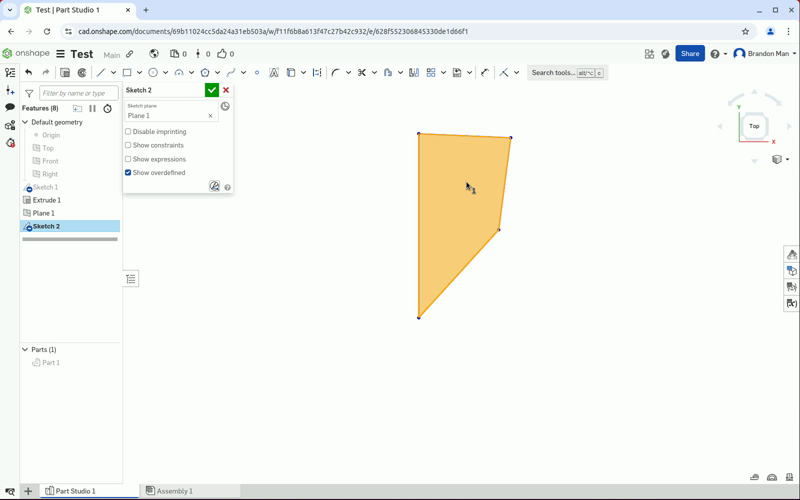
scroll(-6)
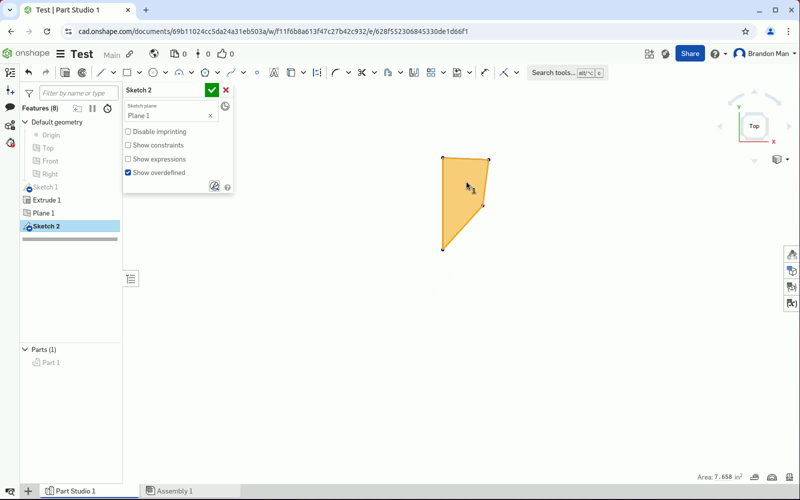
scroll(-6)
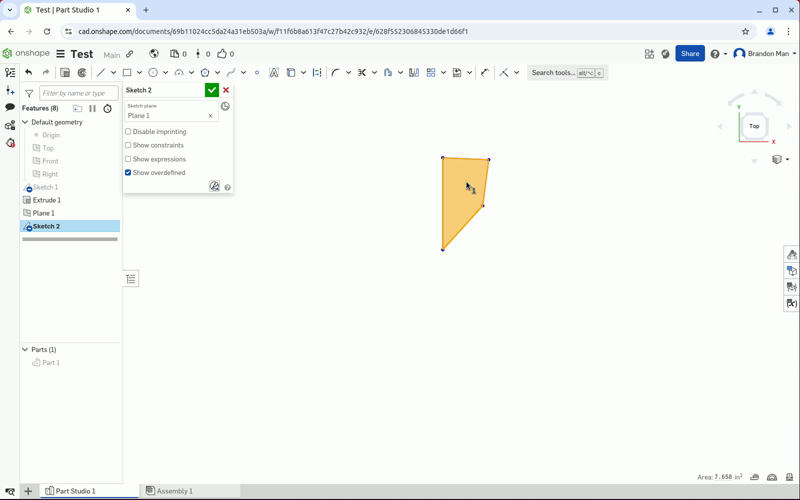
scroll(-6)
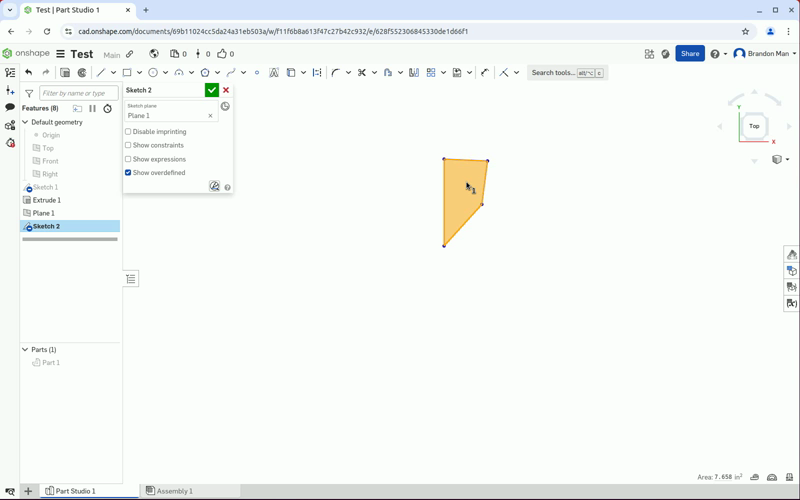
scroll(-6)
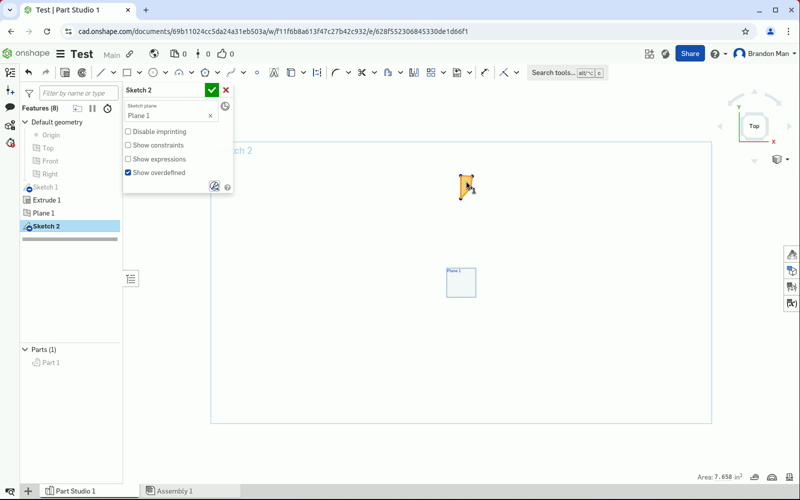
mouse_move(73, 352)
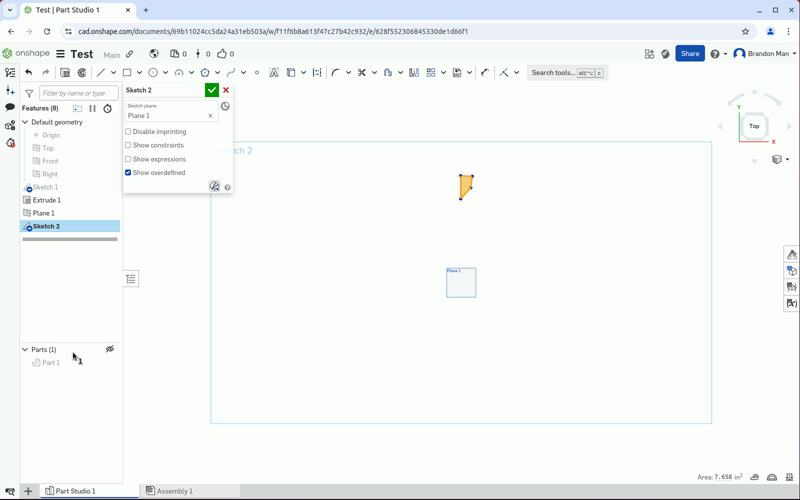
key(shift+y)
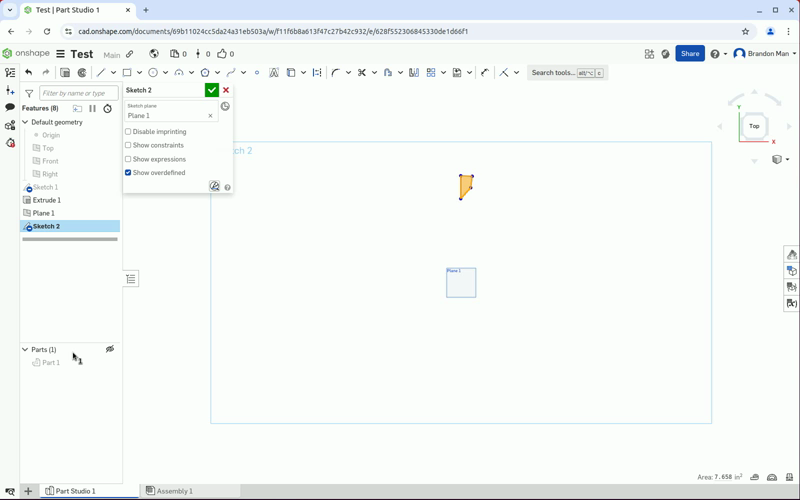
key(shift+e)
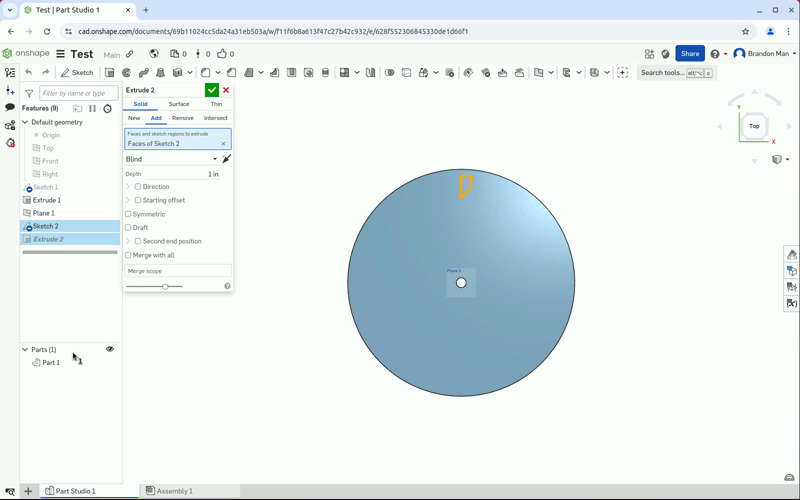
mouse_move(143, 106)
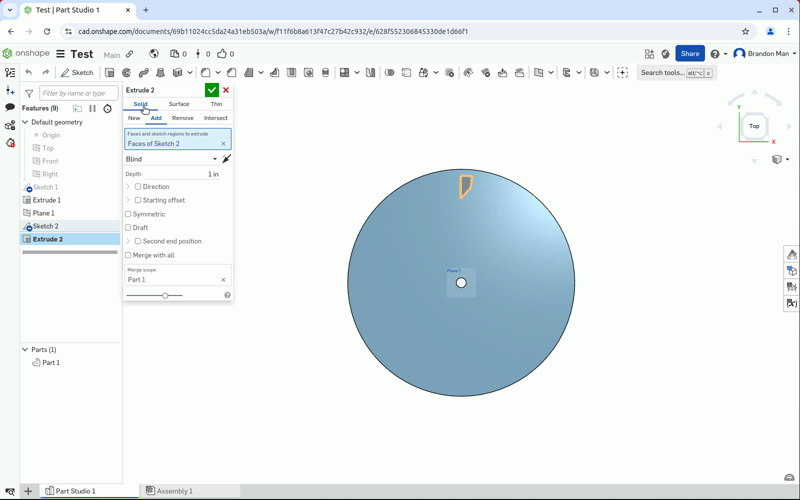
click(143, 106)
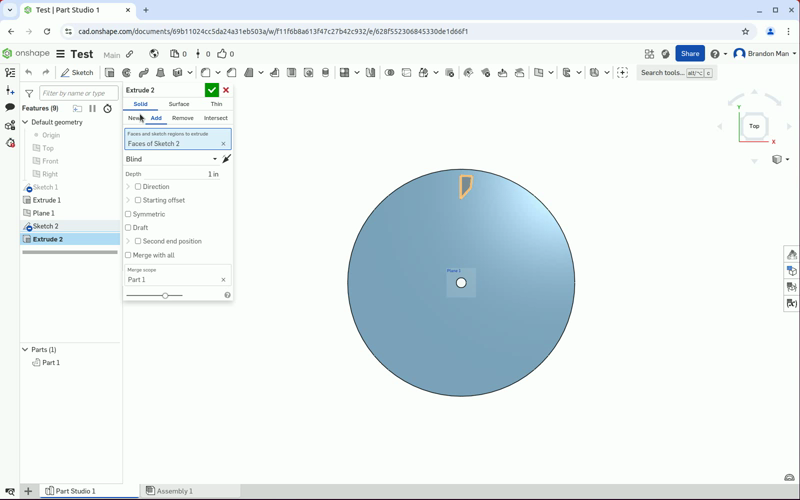
mouse_move(137, 120)
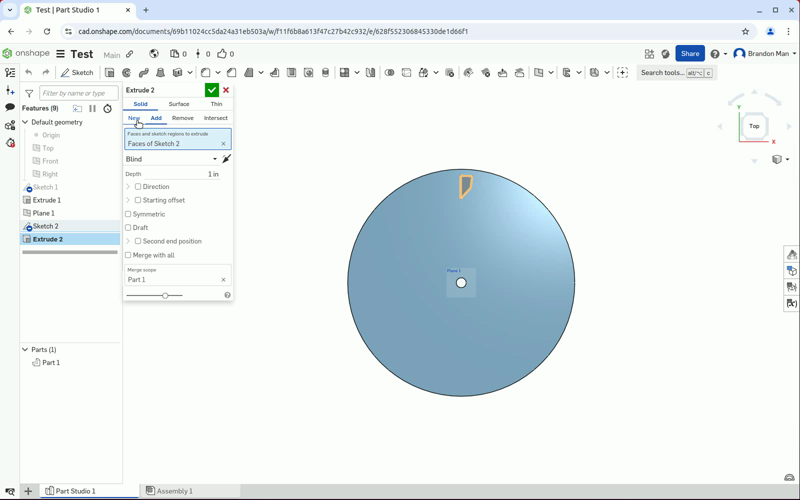
click(137, 120)
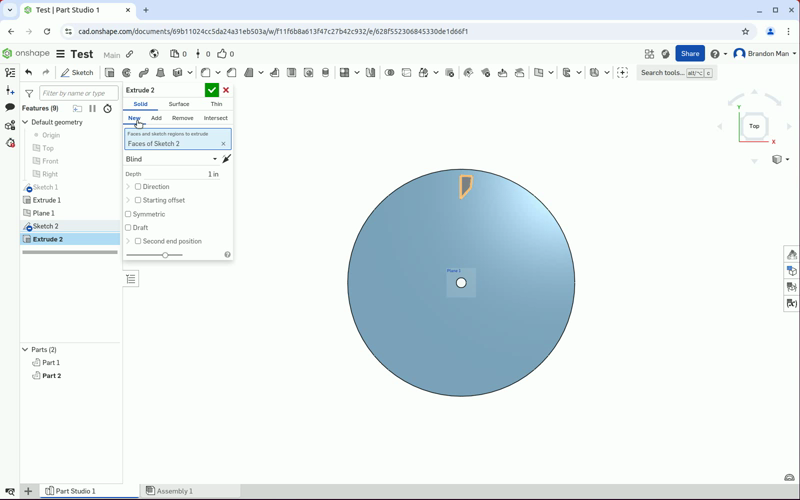
key(tab, 4)
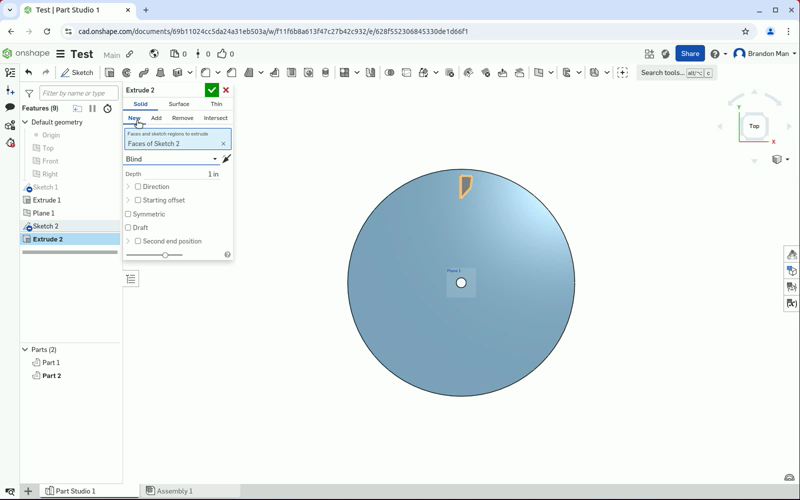
text(4.574)
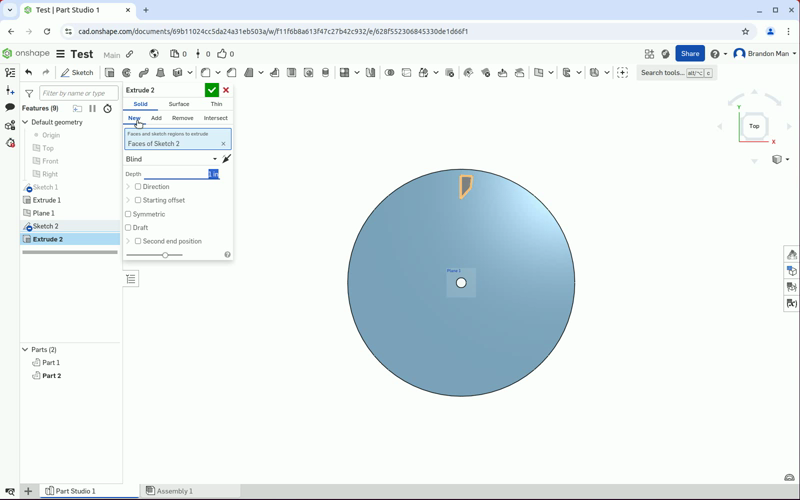
key(enter)
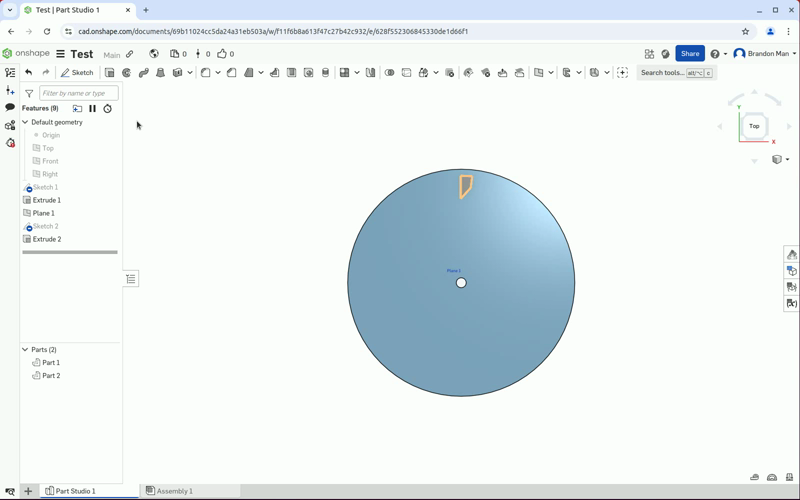
key(shift+h)
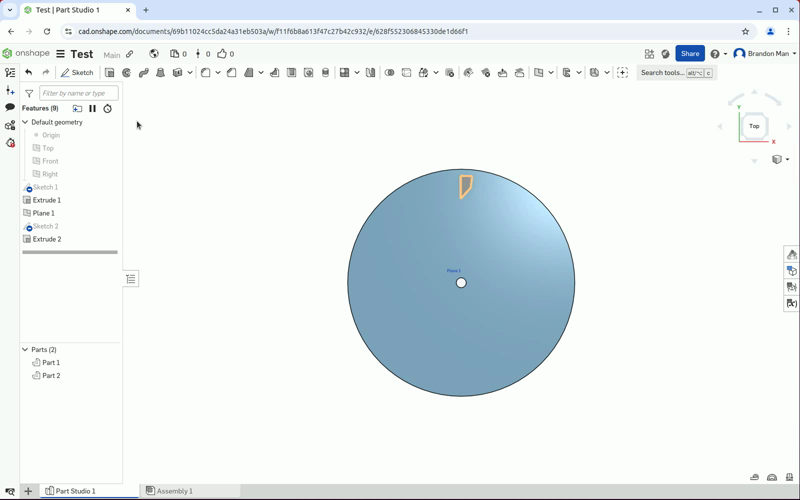
key(shift+h)
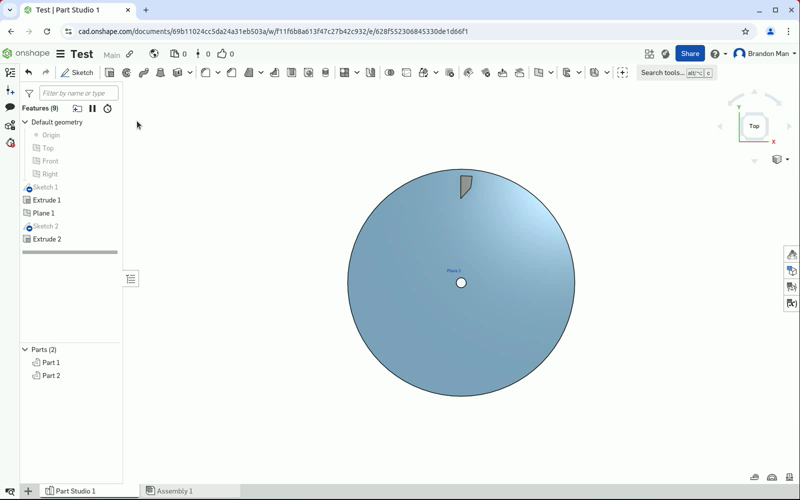
mouse_move(73, 189)
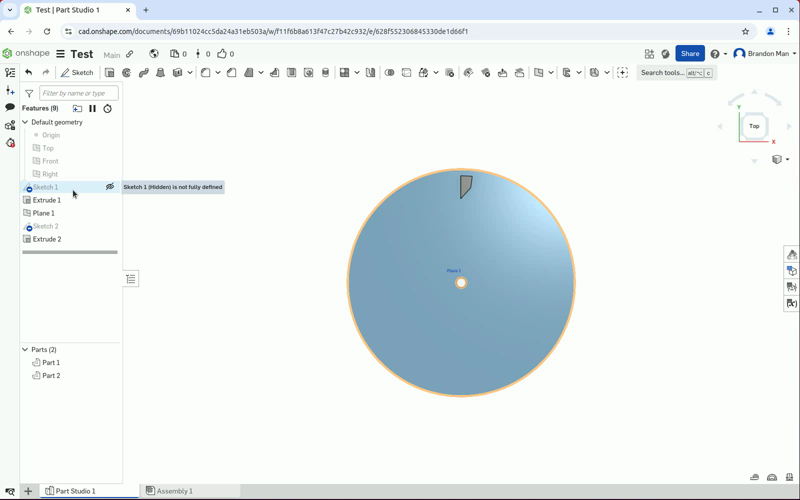
click(73, 189)
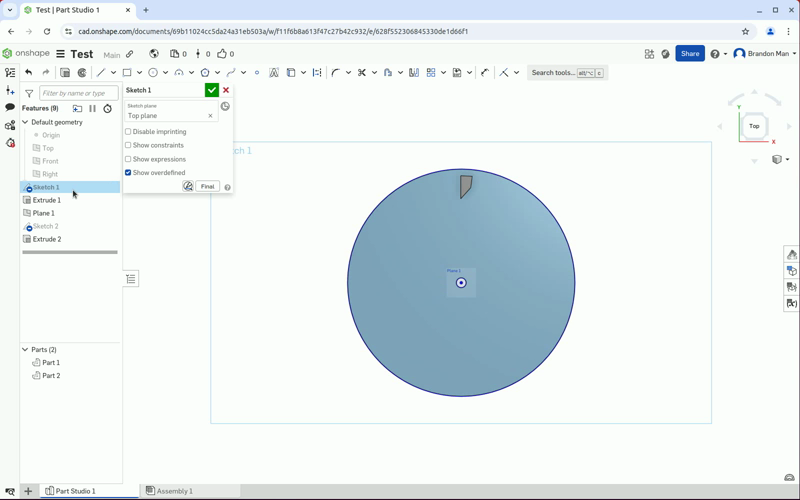
mouse_move(229, 92)
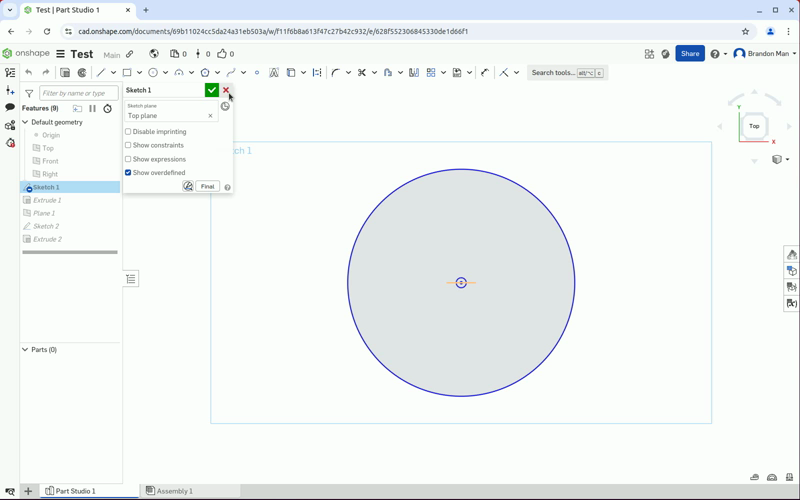
click(229, 92)
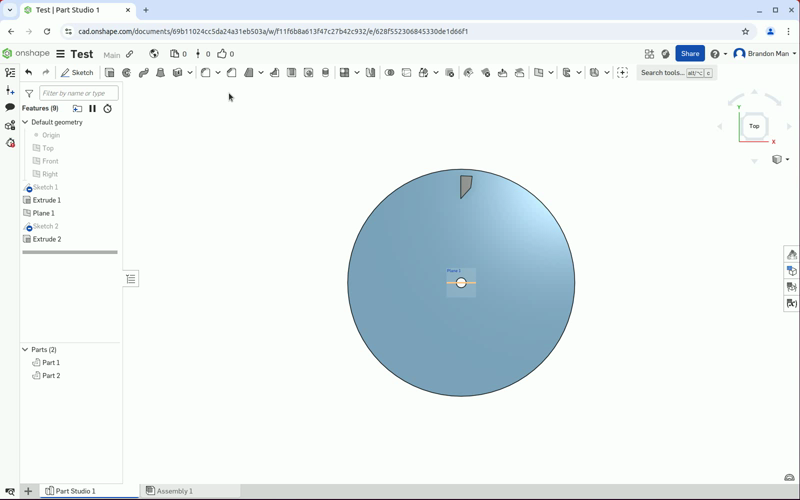
key(shift+s)
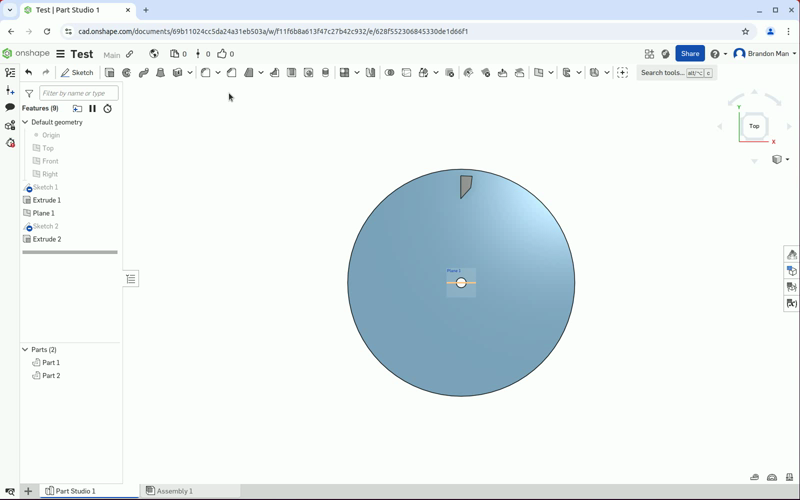
mouse_move(73, 215)
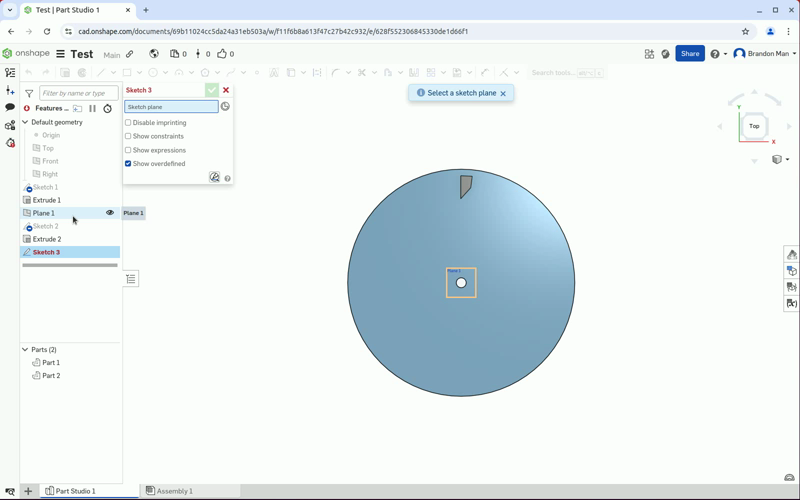
click(73, 215)
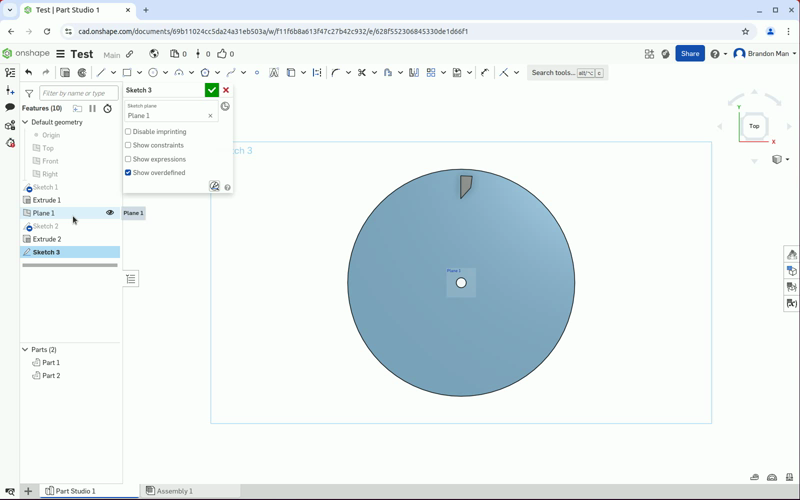
mouse_move(73, 352)
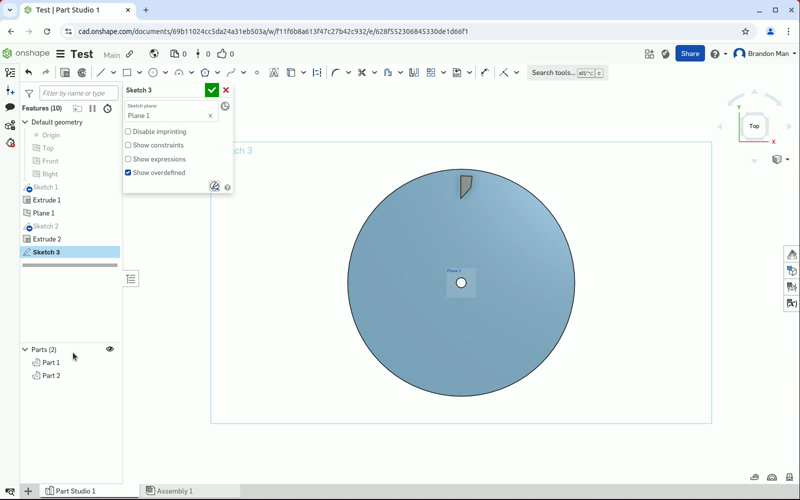
key(y)
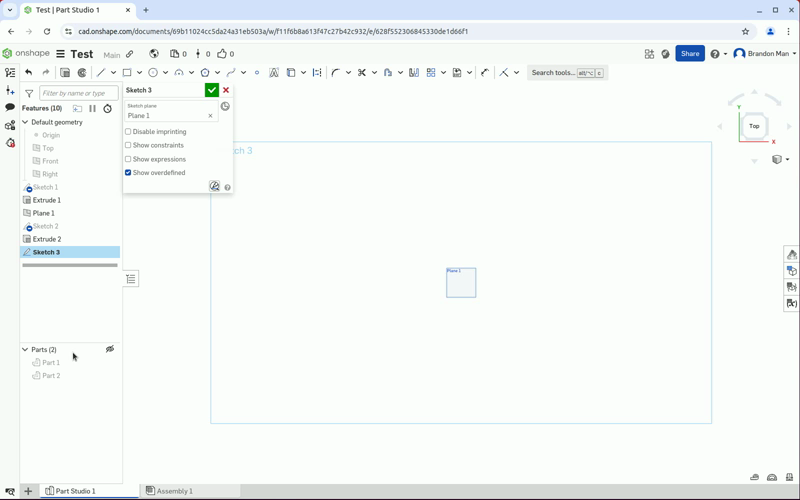
key(l)
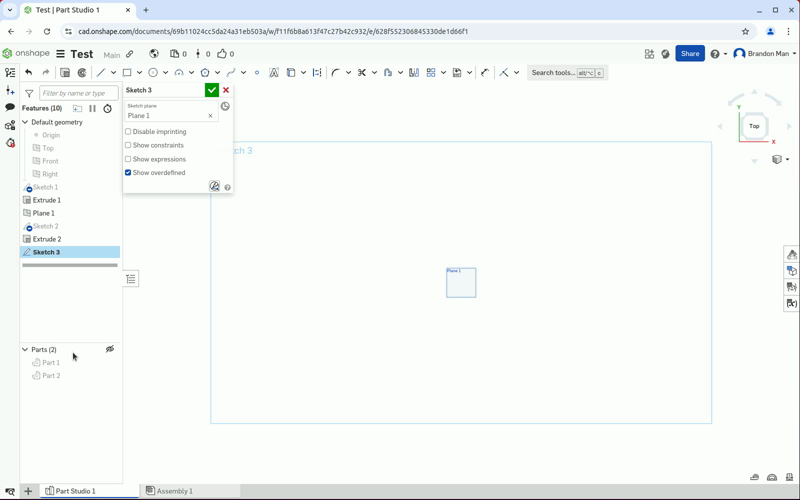
key_down(shift)
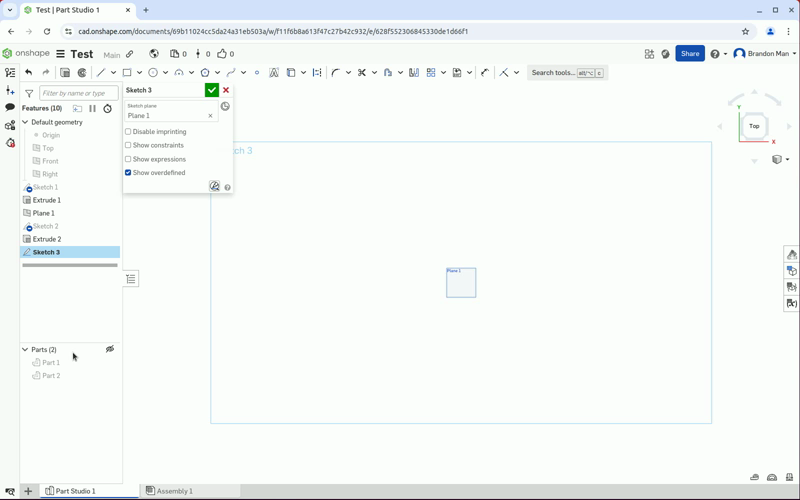
mouse_move(449, 389)
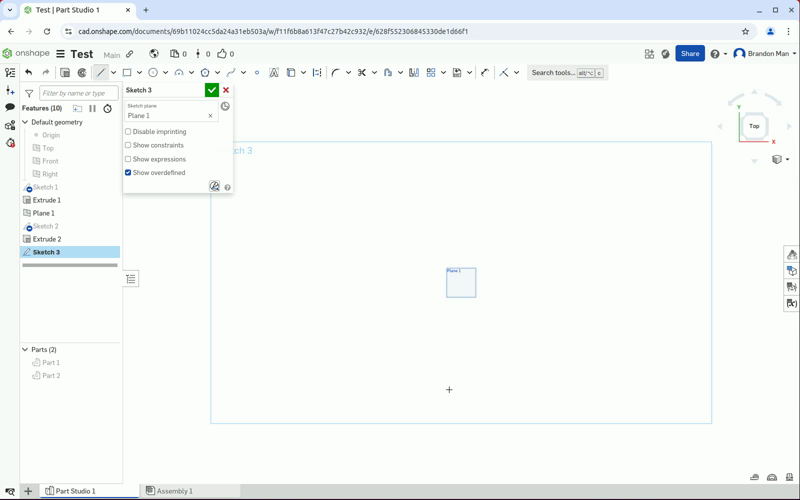
click(449, 389)
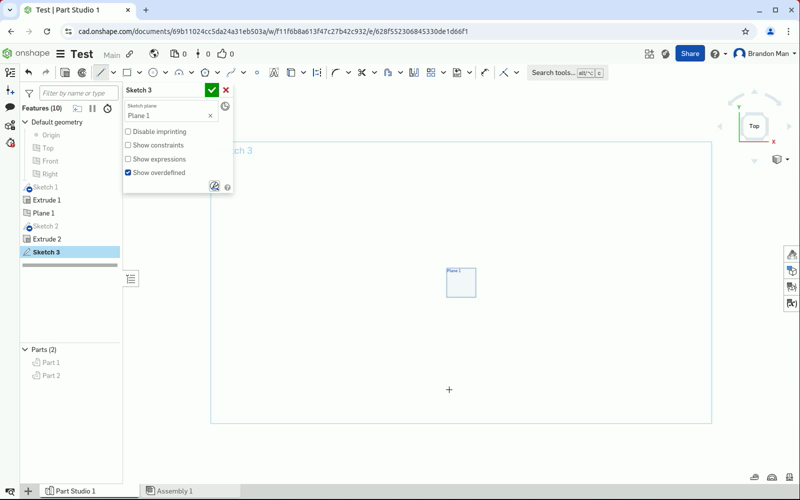
key_up(shift)
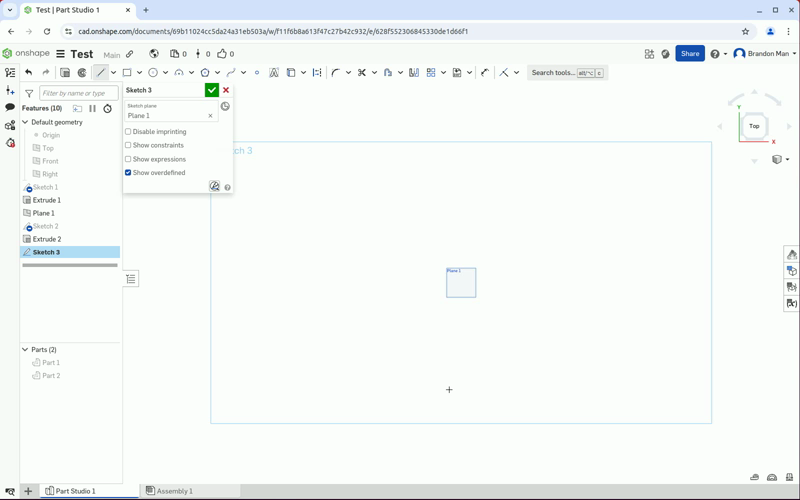
key_down(shift)
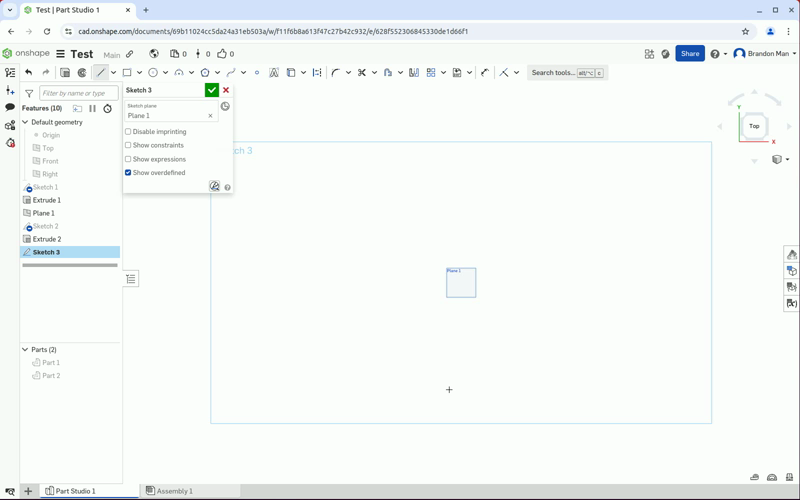
mouse_move(479, 389)
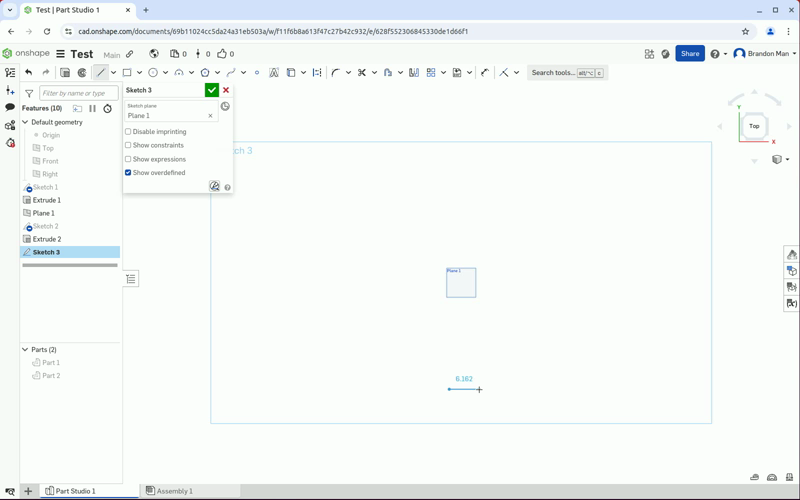
mouse_move(461, 390)
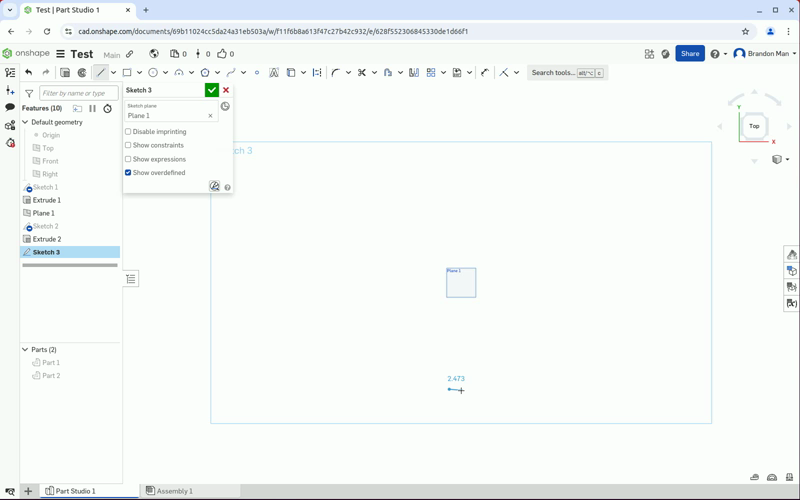
click(461, 390)
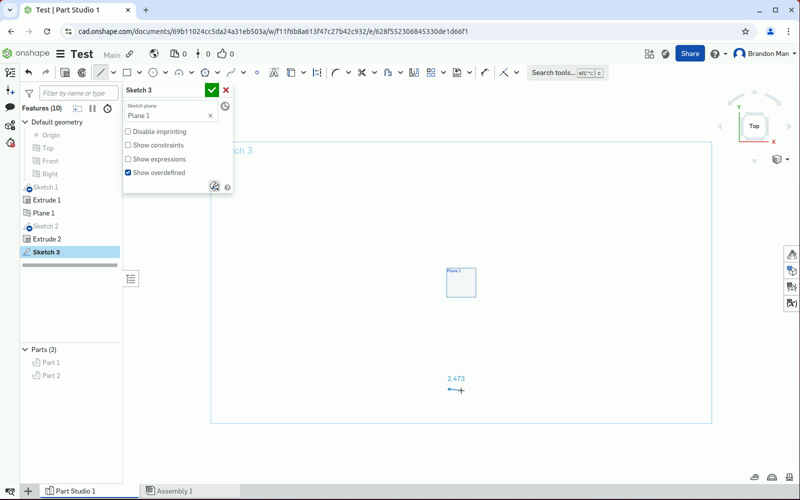
key_up(shift)
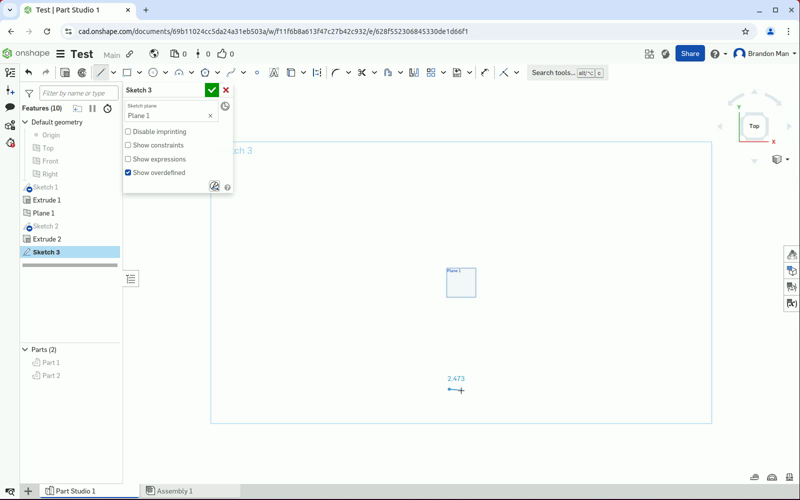
key_down(shift)
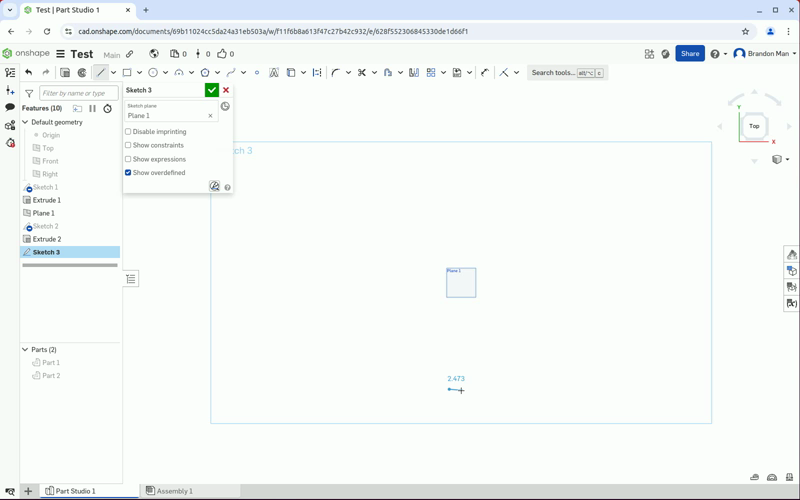
mouse_move(491, 390)
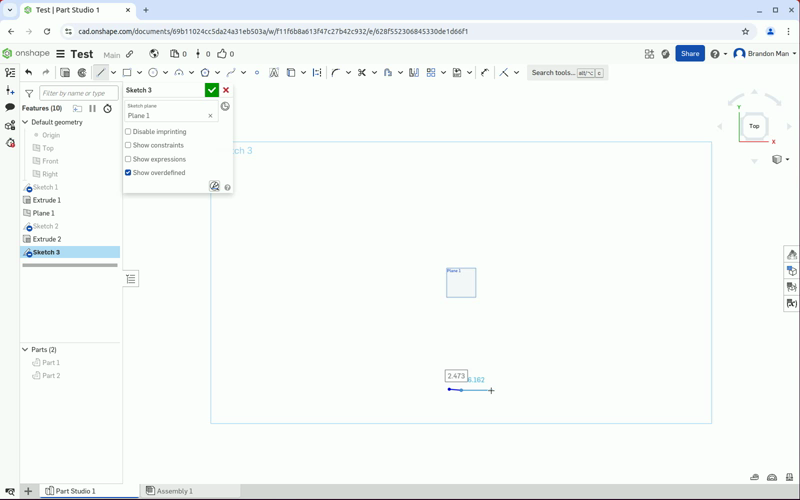
mouse_move(461, 366)
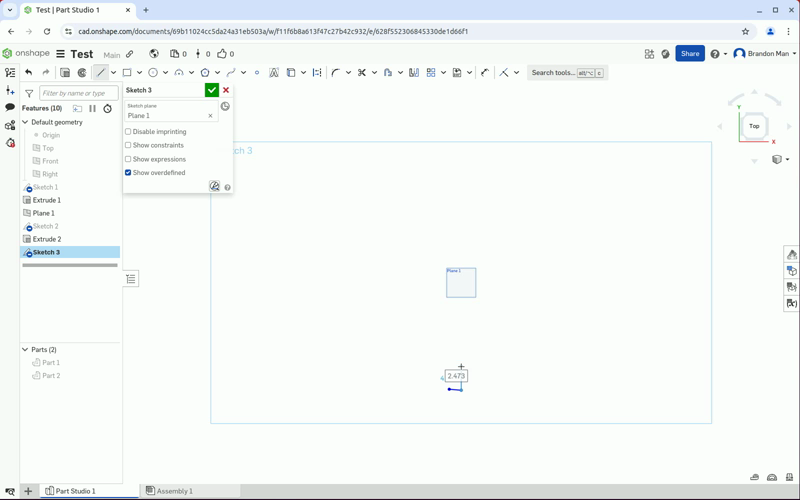
click(461, 366)
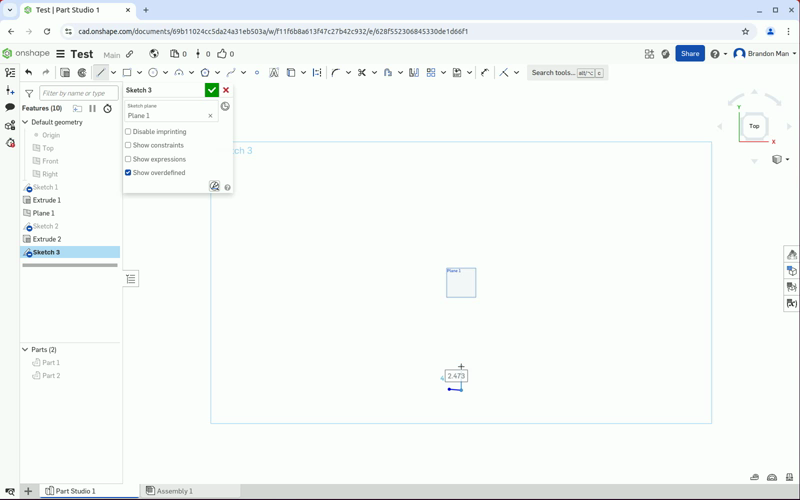
key_up(shift)
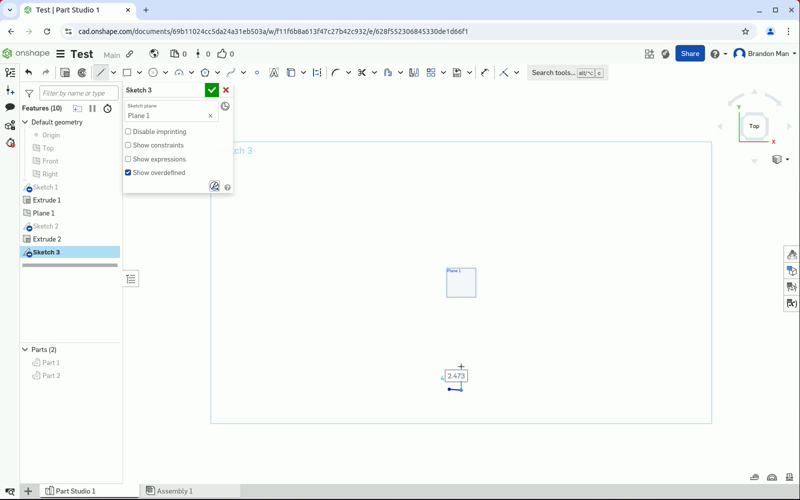
key_down(shift)
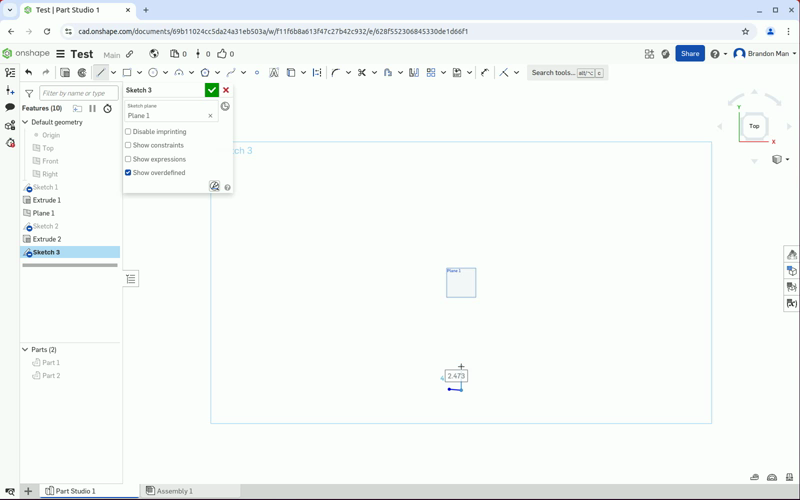
mouse_move(491, 366)
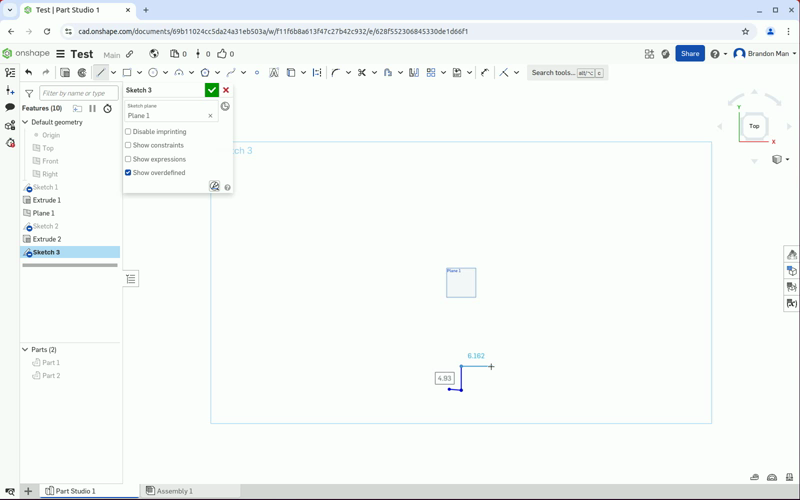
mouse_move(450, 377)
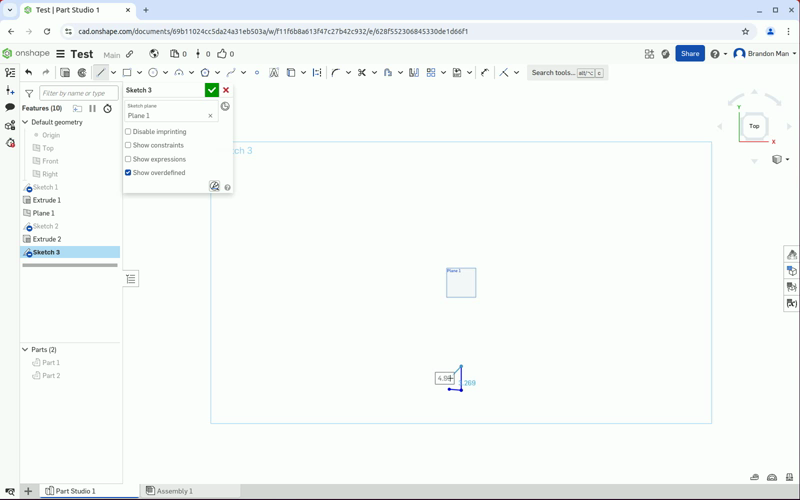
click(450, 377)
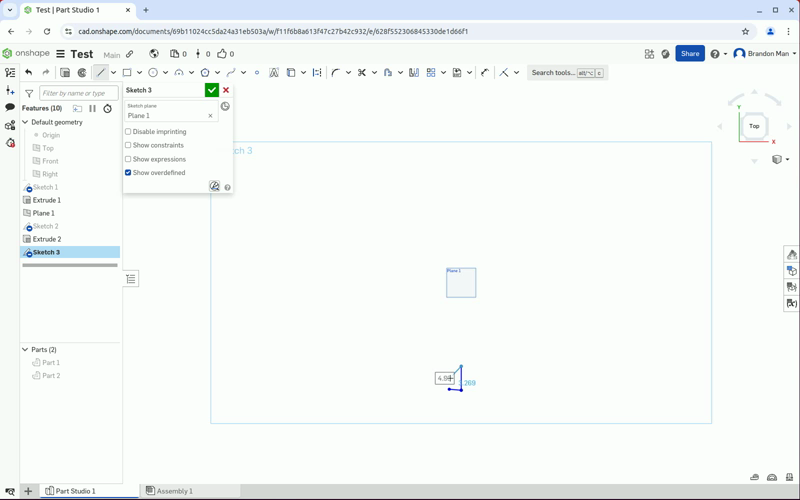
key_up(shift)
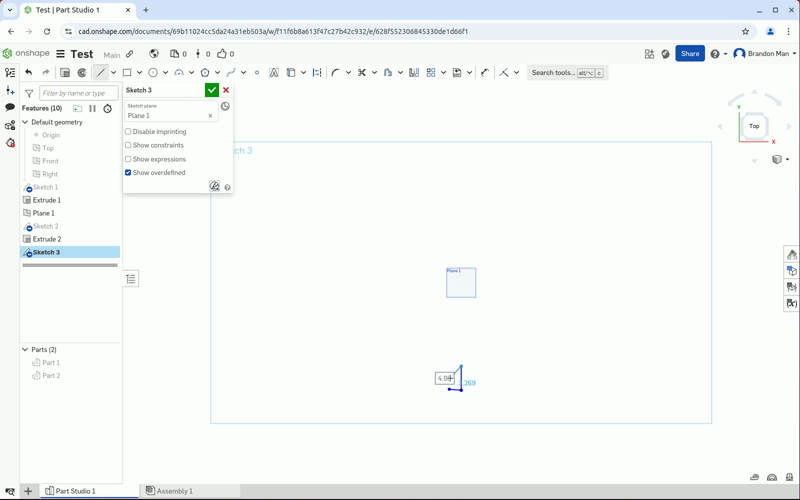
mouse_move(480, 377)
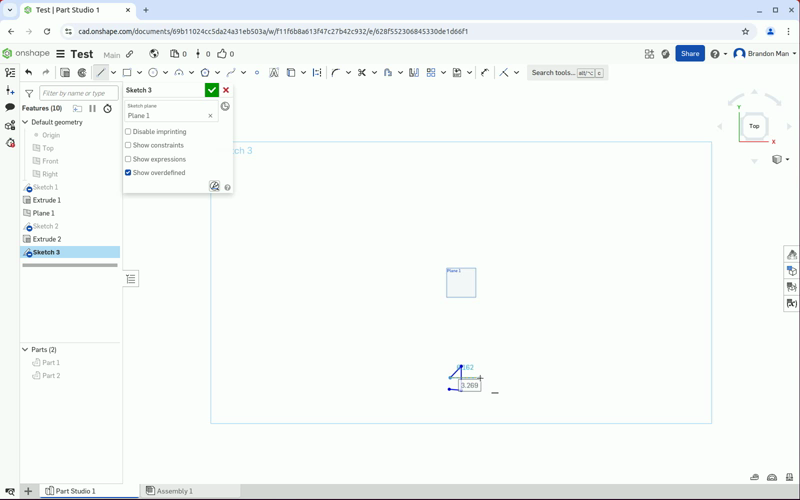
key_down(shift)
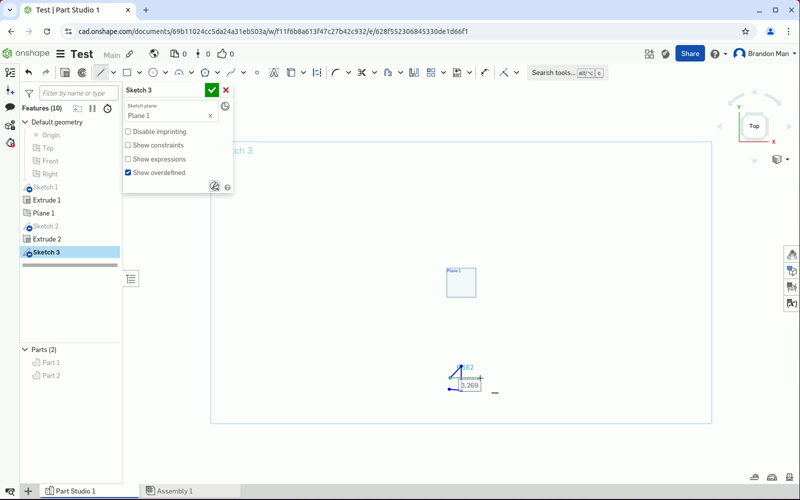
mouse_move(449, 389)
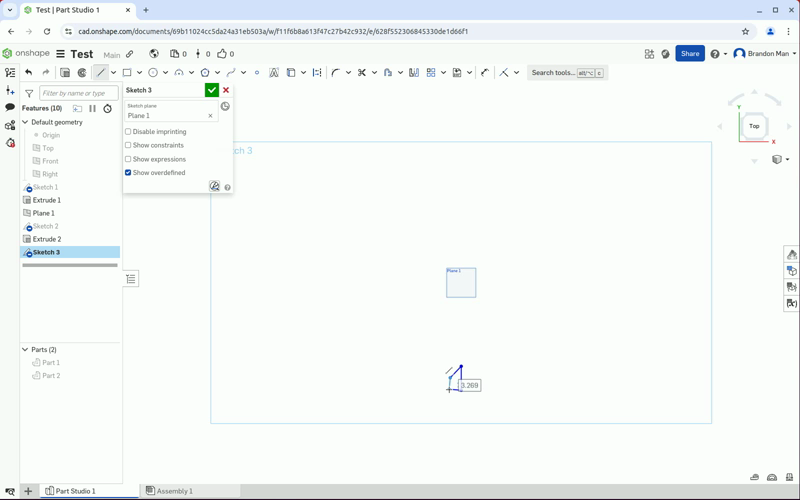
key_up(shift)
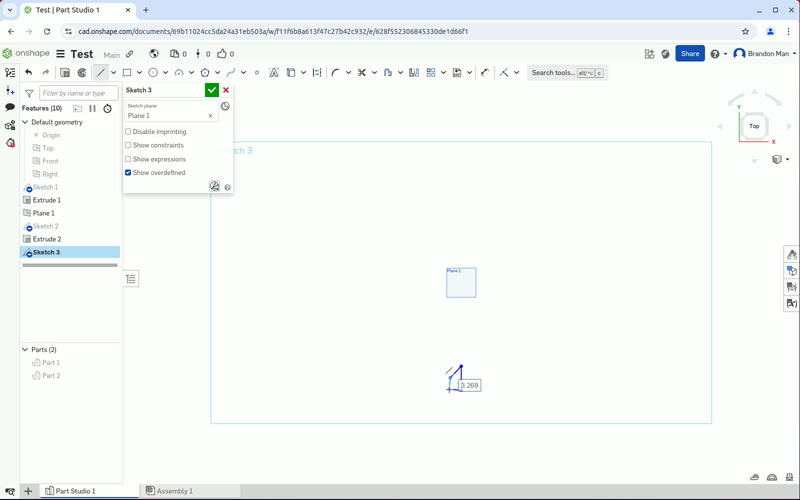
click(449, 389)
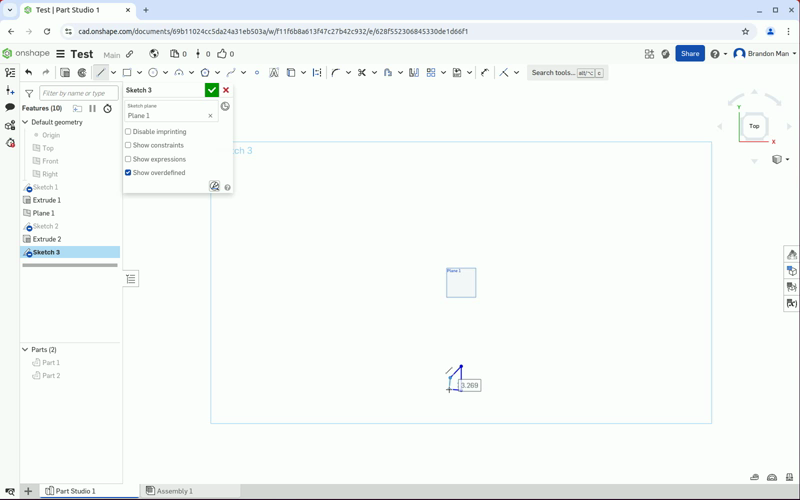
key(esc)
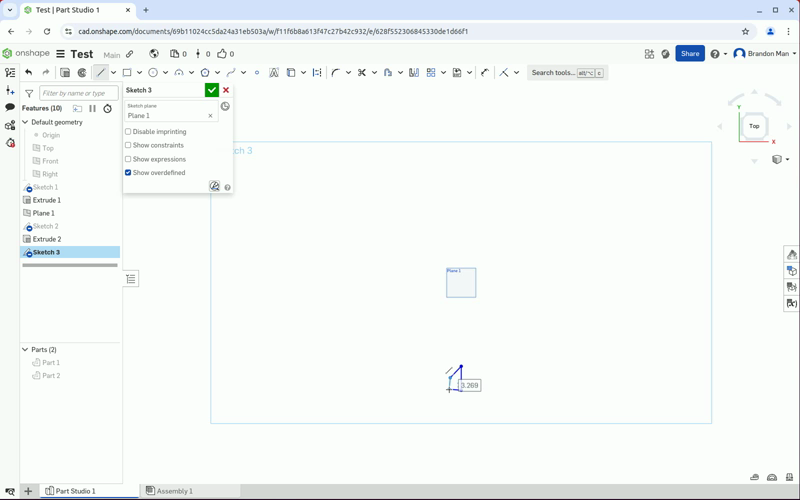
mouse_move(457, 385)
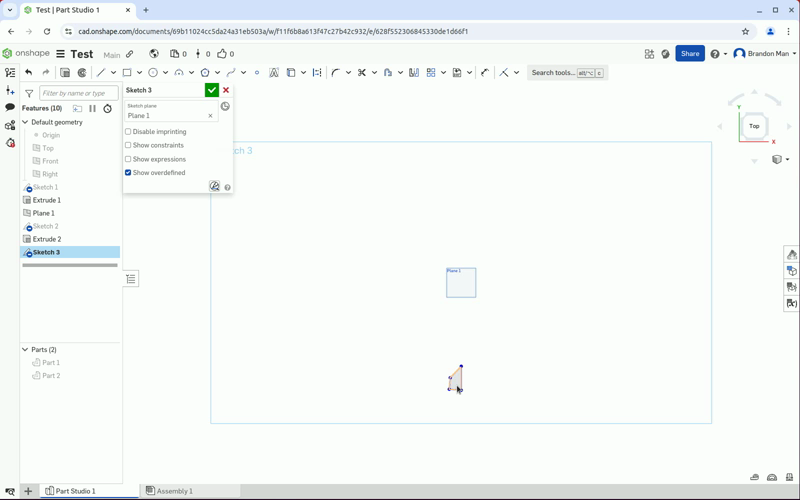
scroll(6)
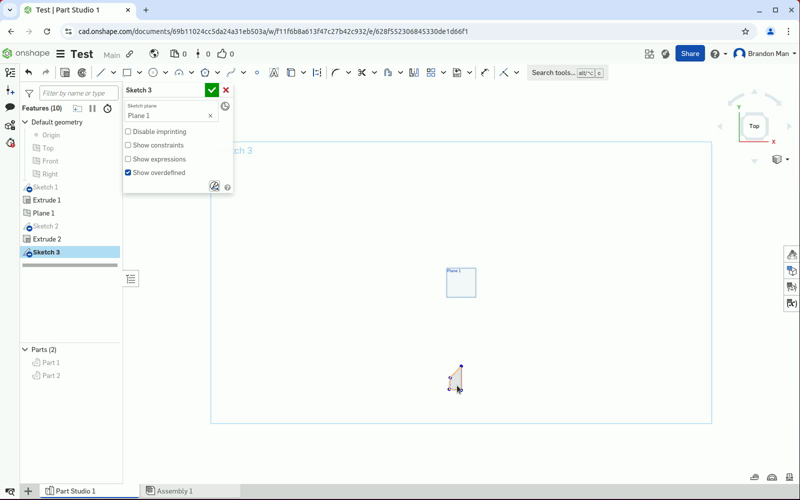
scroll(6)
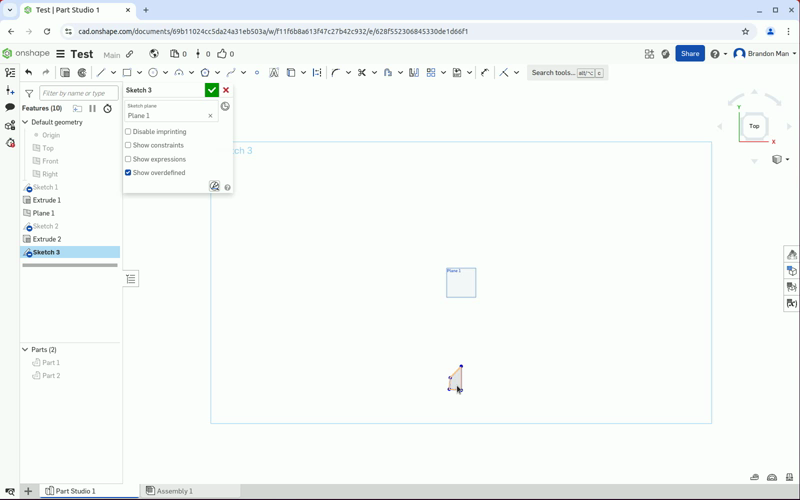
scroll(6)
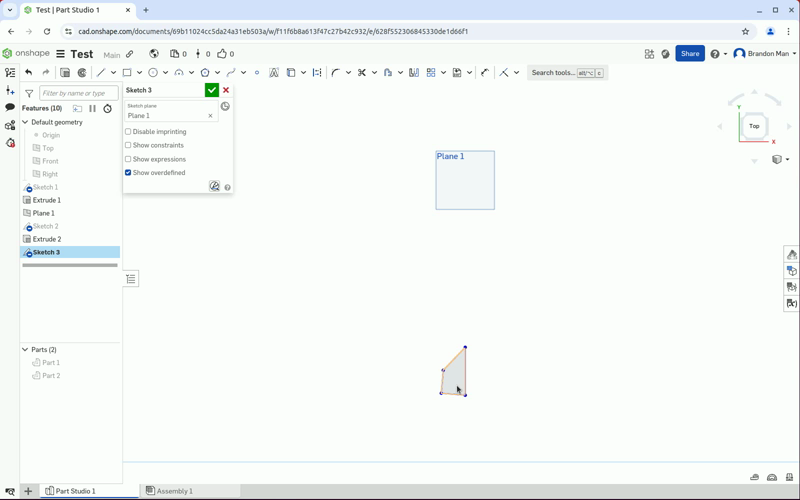
scroll(6)
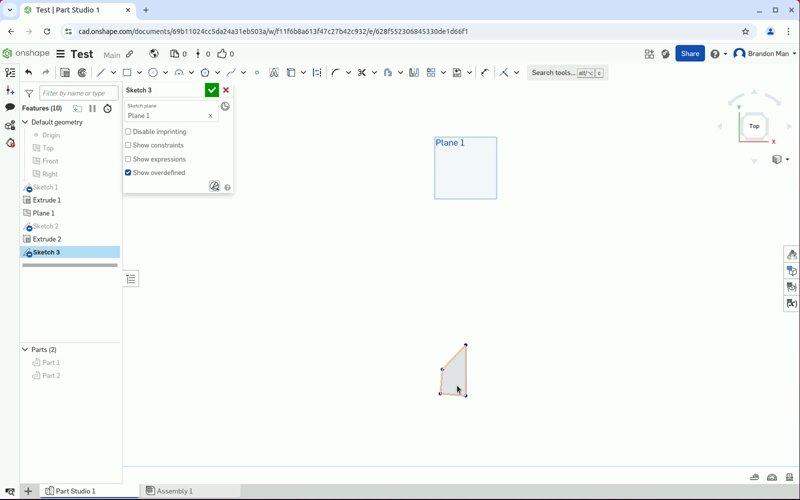
scroll(6)
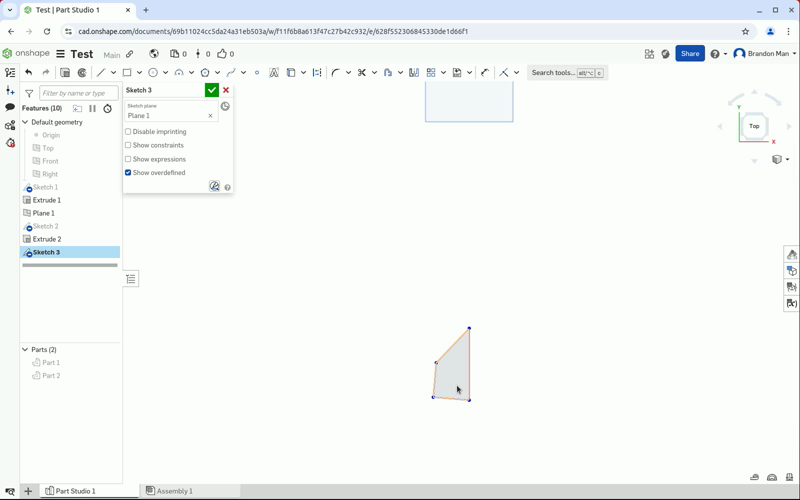
scroll(6)
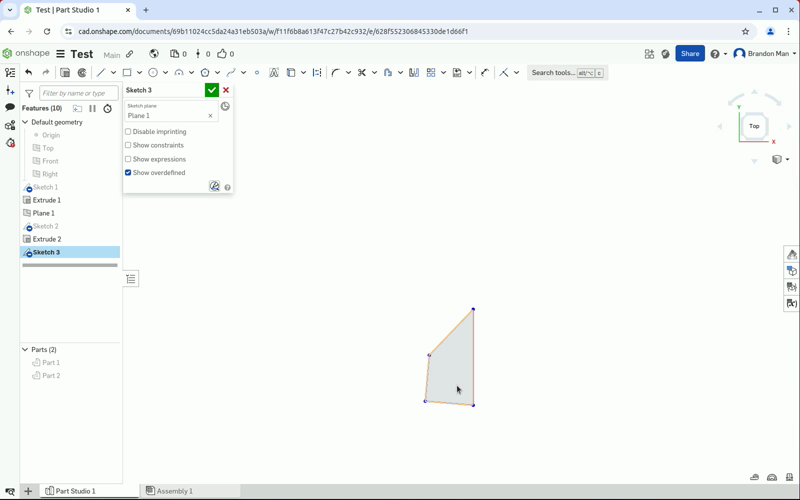
scroll(6)
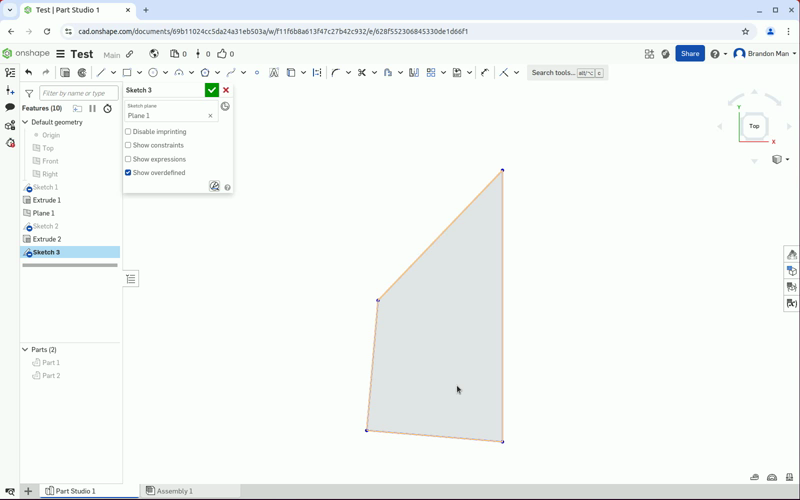
click(457, 385)
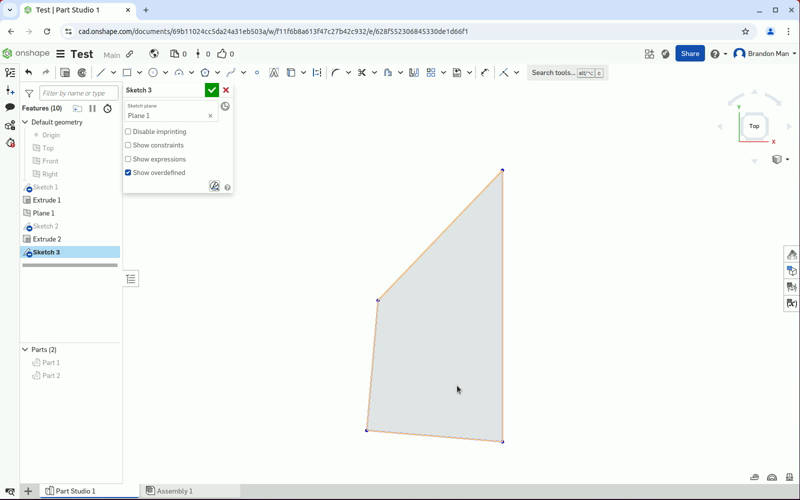
scroll(-6)
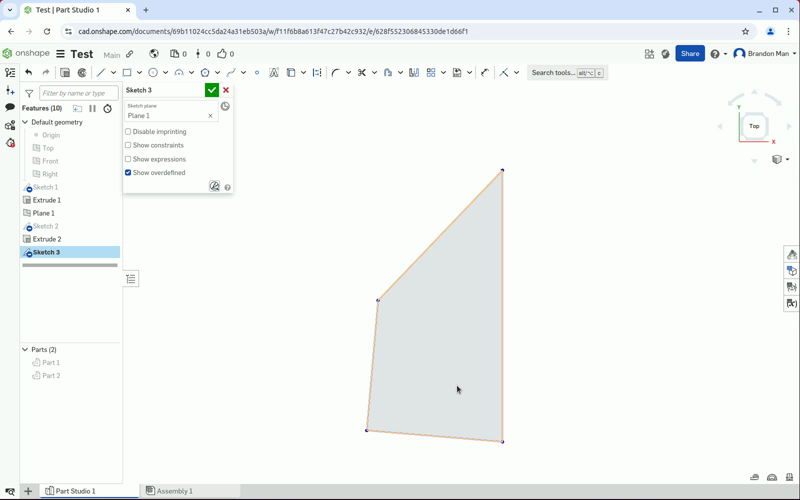
scroll(-6)
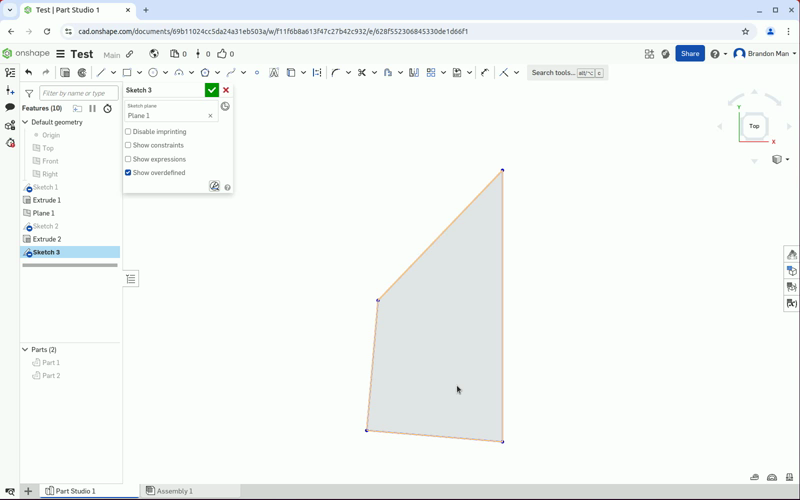
scroll(-6)
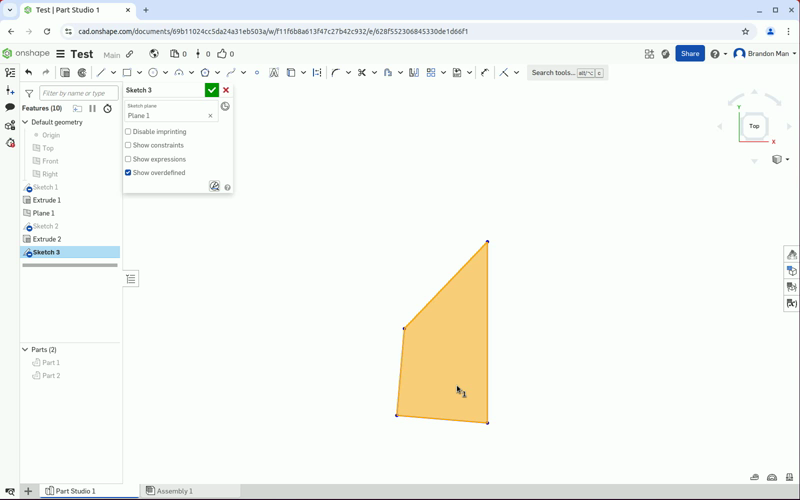
scroll(-6)
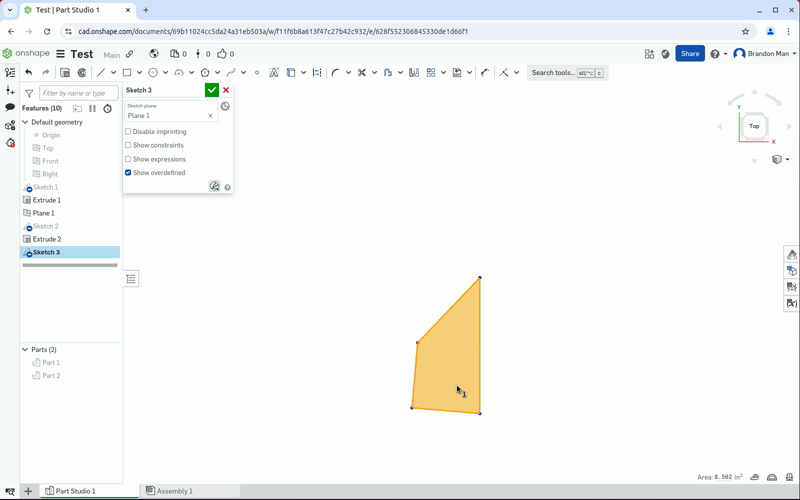
scroll(-6)
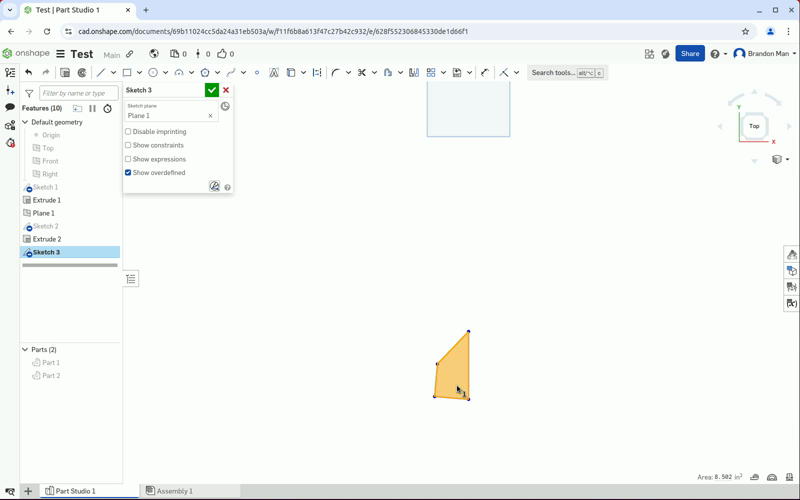
scroll(-6)
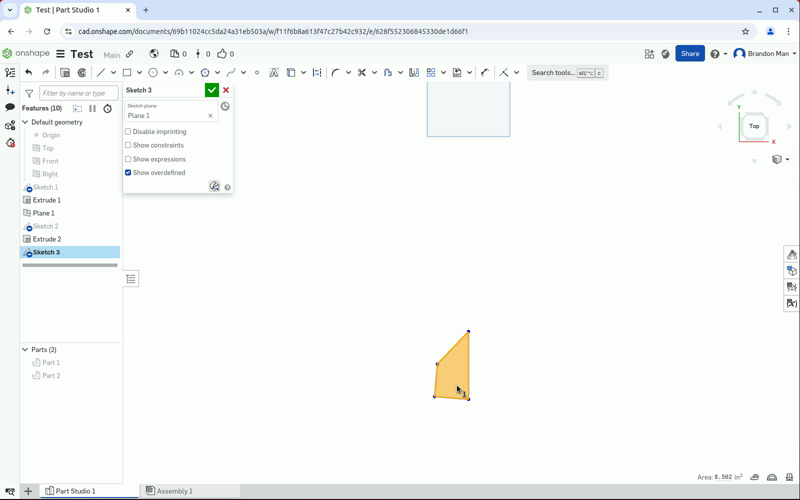
scroll(-6)
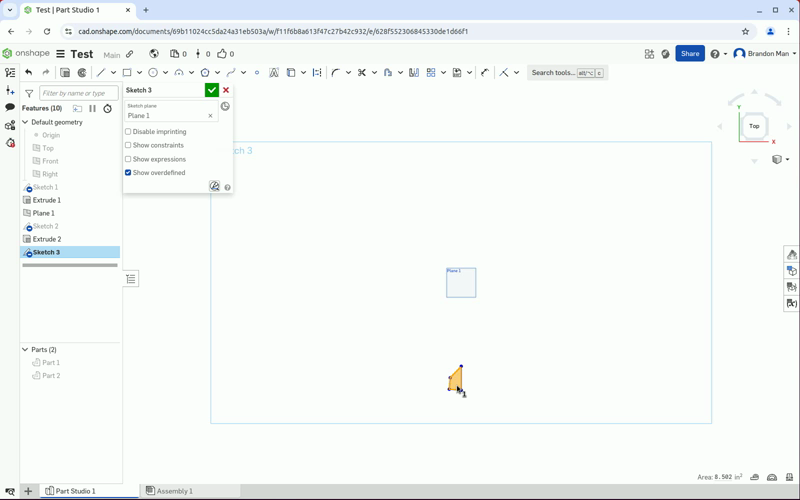
mouse_move(73, 352)
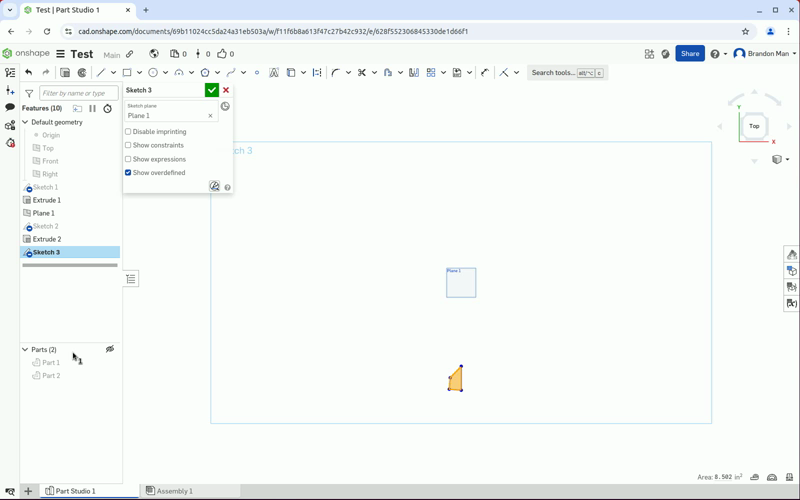
key(shift+y)
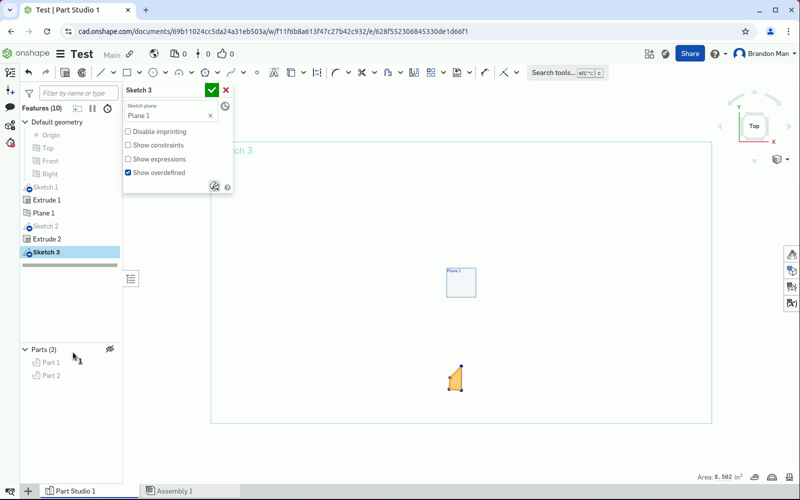
key(shift+e)
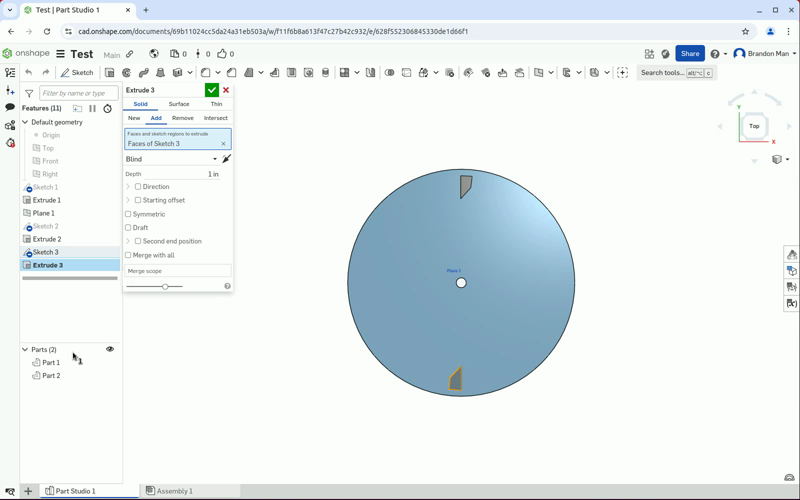
mouse_move(143, 106)
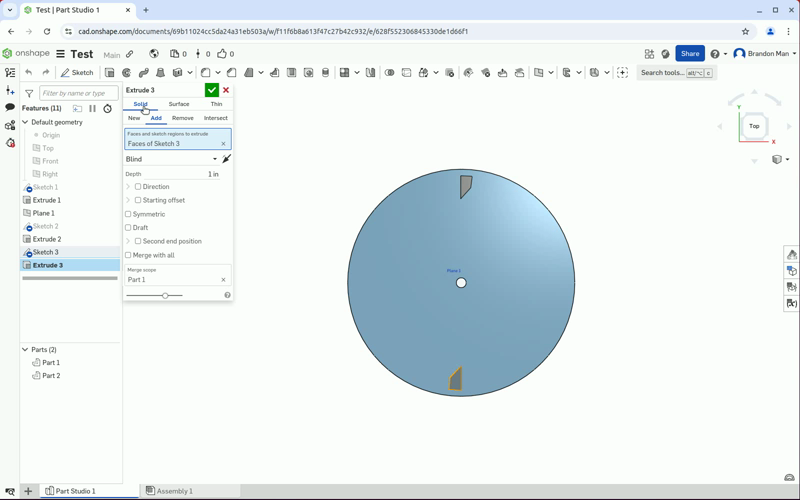
click(143, 106)
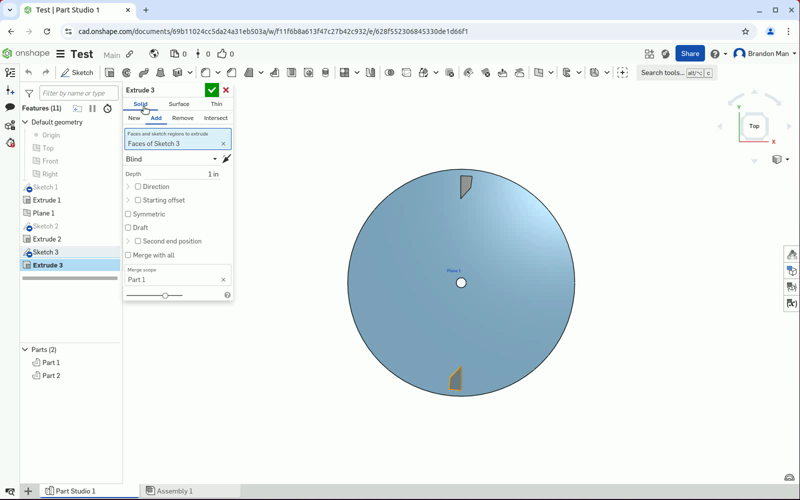
mouse_move(137, 120)
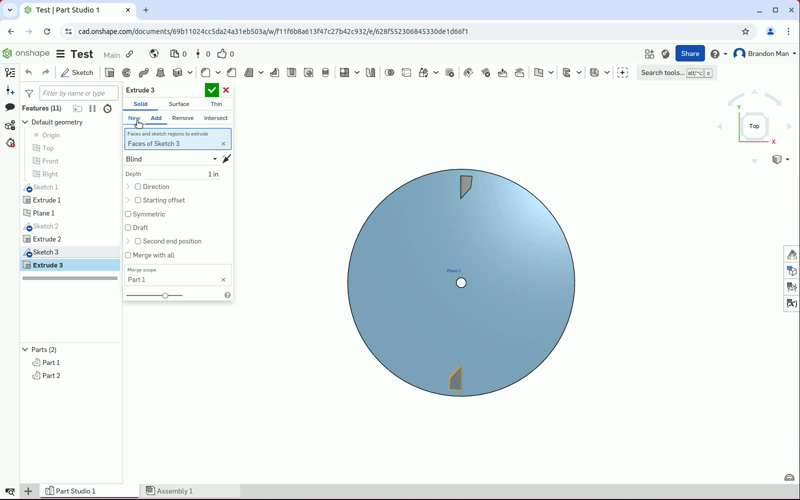
click(137, 120)
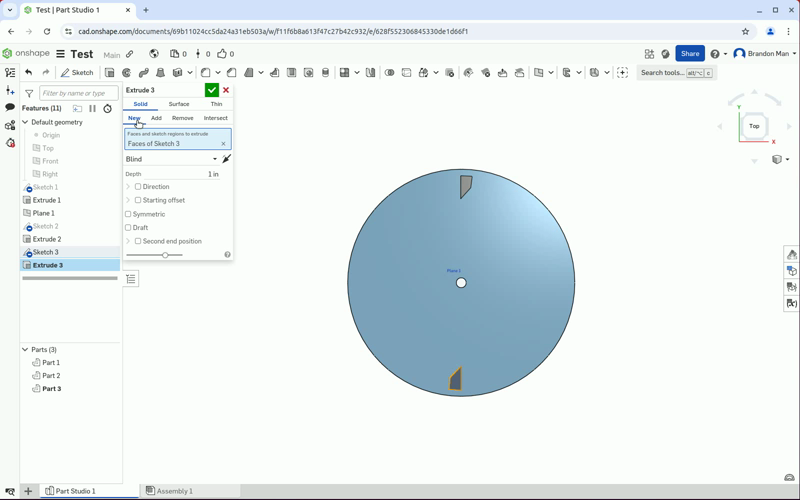
key(tab, 4)
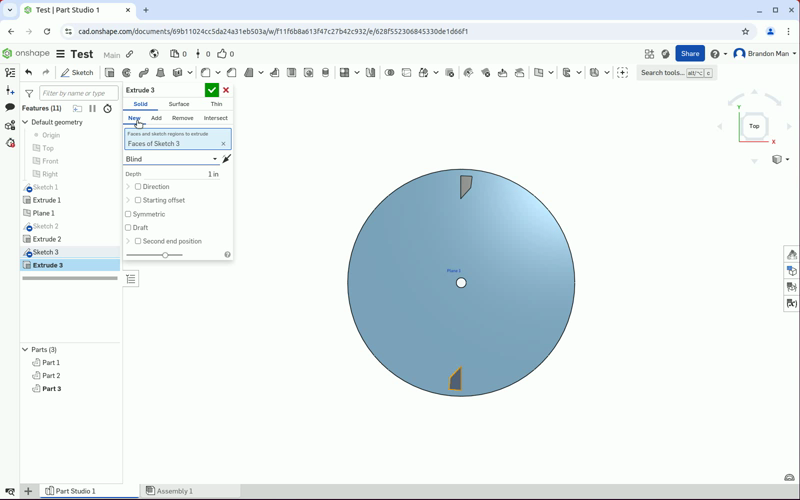
text(4.574)
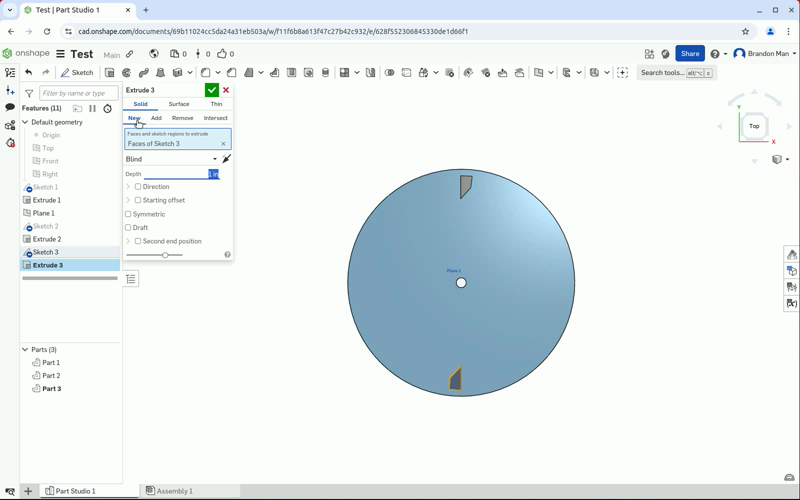
key(enter)
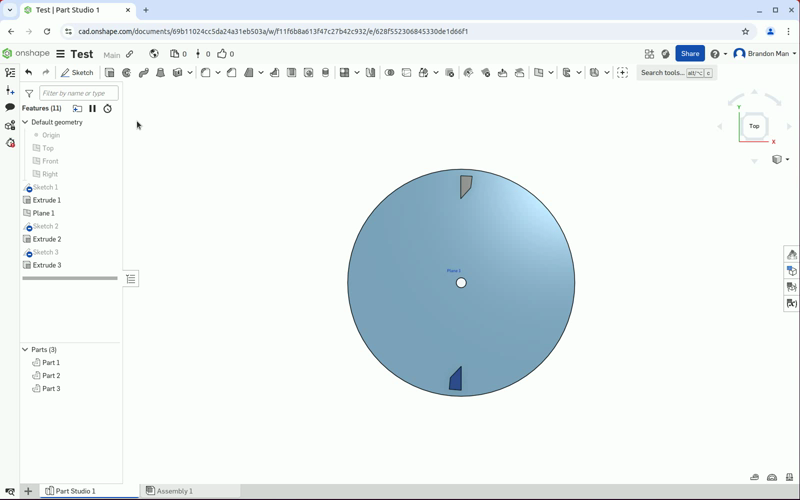
key(shift+h)
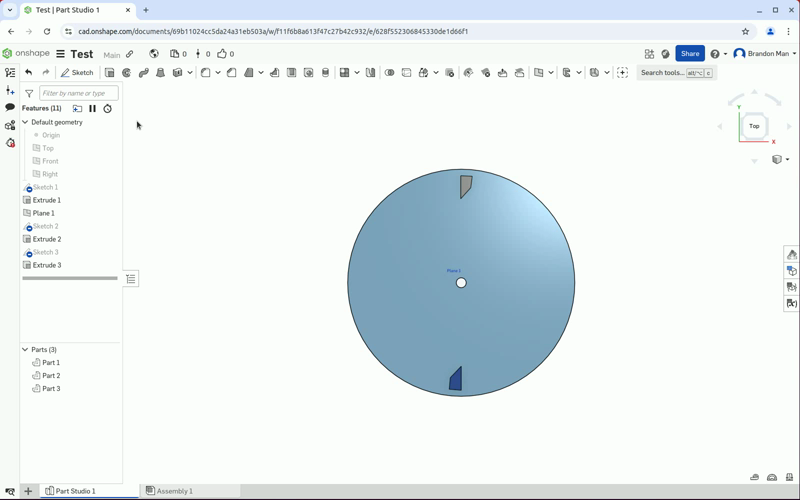
key(shift+h)
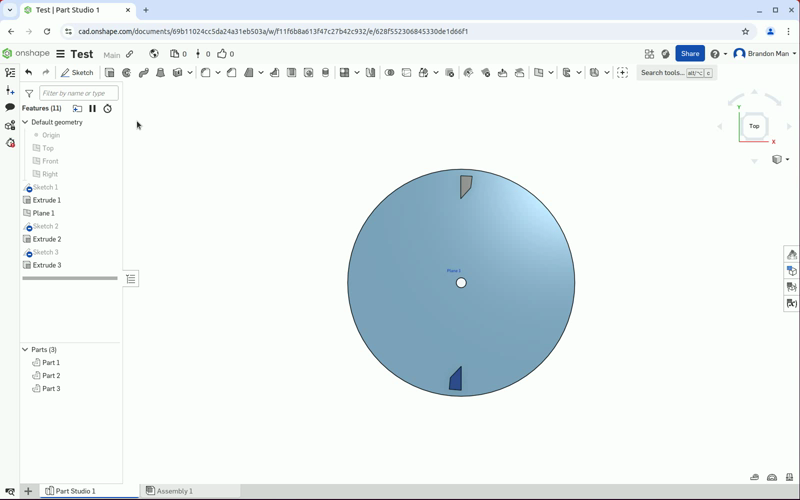
key(shift+7)
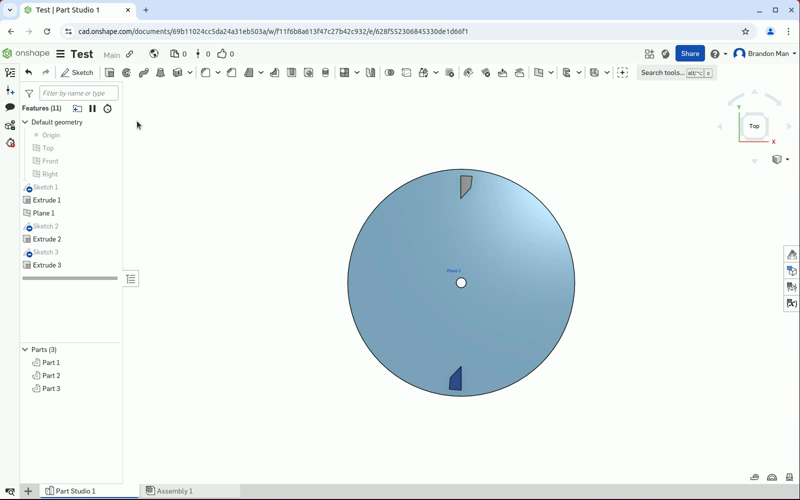
key(up, 3)
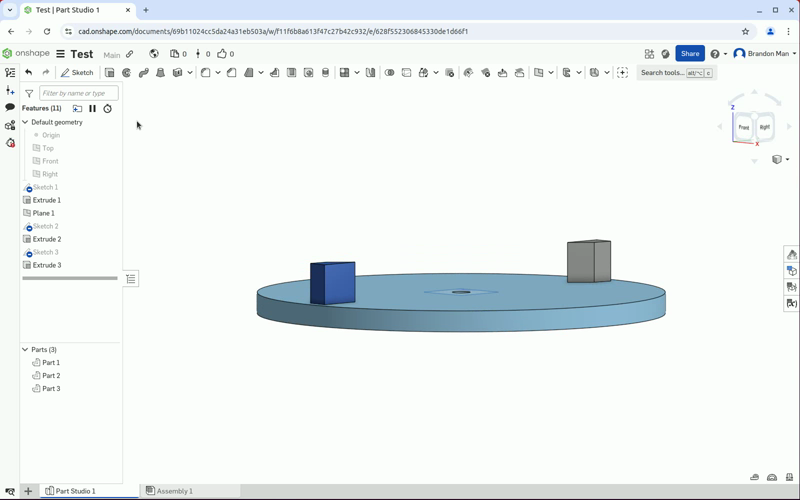
key(left, 3)
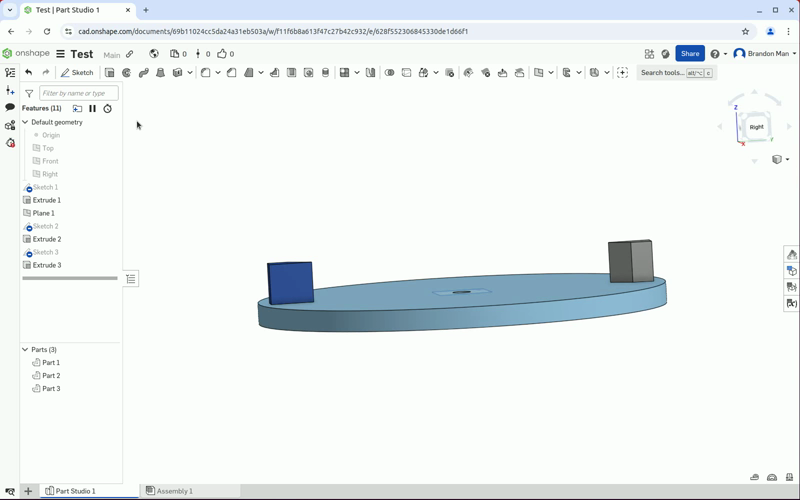
key(right, 3)
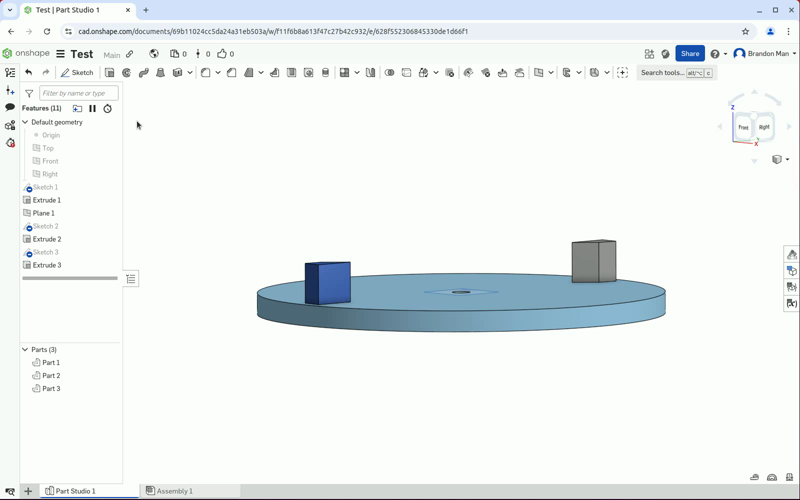
key(down, 3)
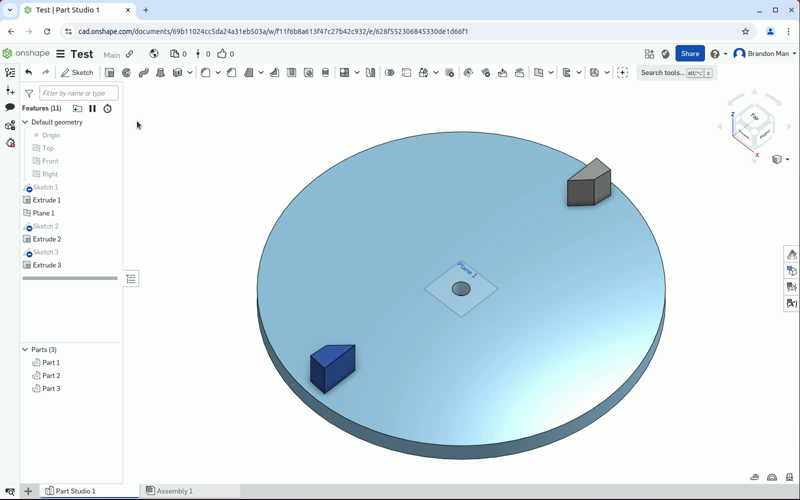
mouse_move(73, 189)
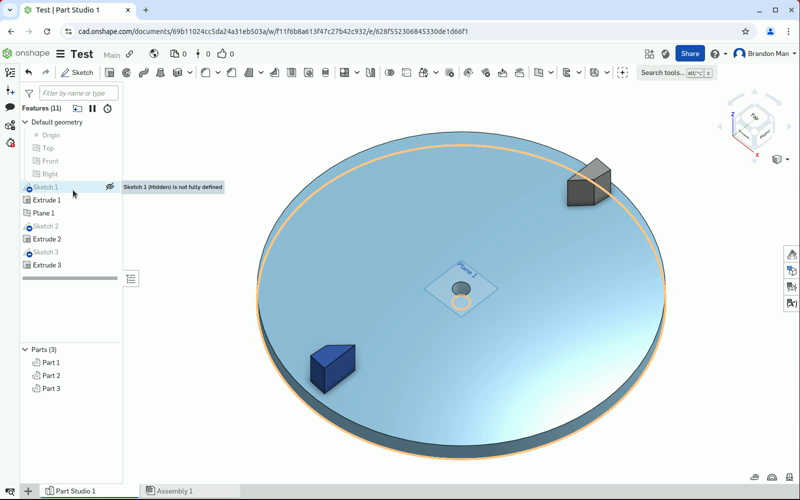
click(73, 189)